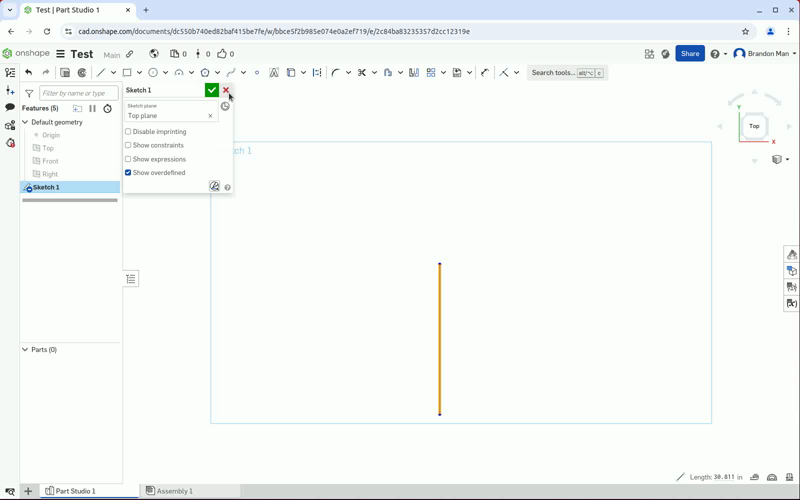
key(shift+h)
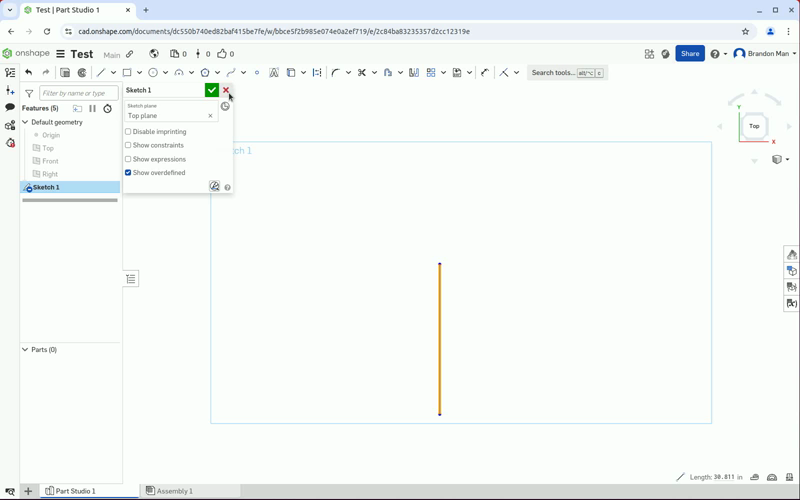
key(shift+s)
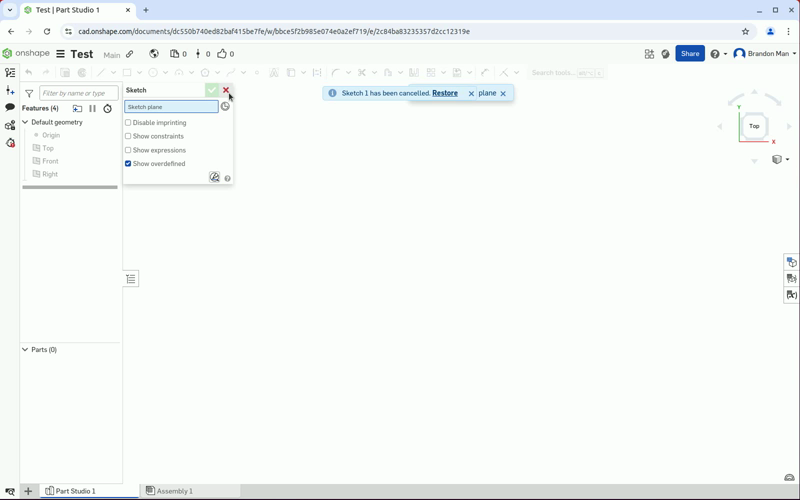
mouse_move(73, 150)
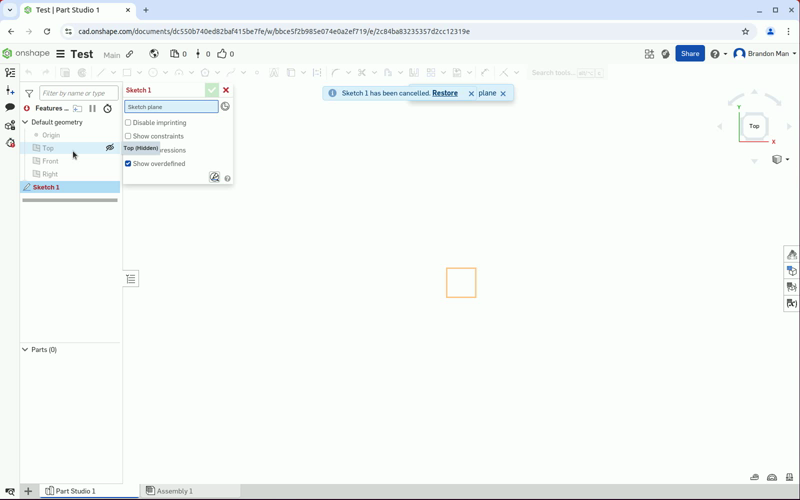
click(73, 150)
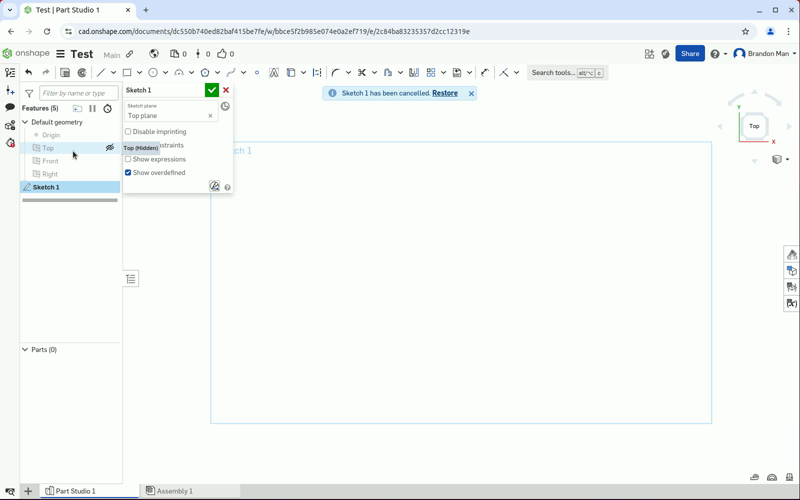
mouse_move(73, 352)
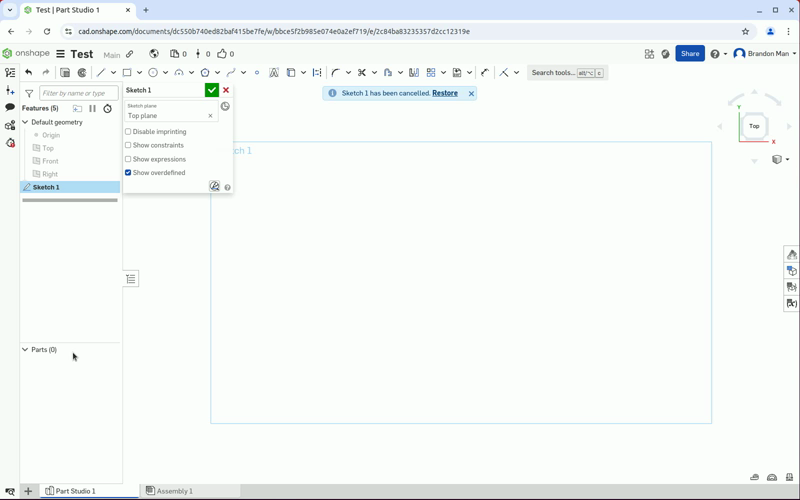
key(y)
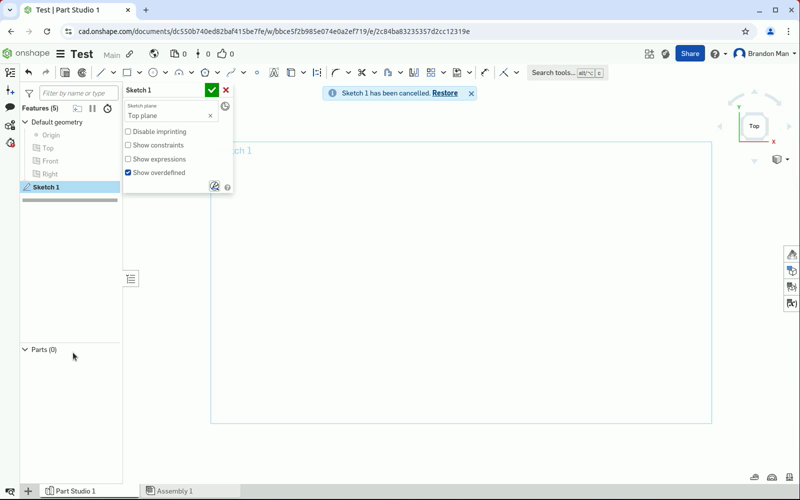
key(c)
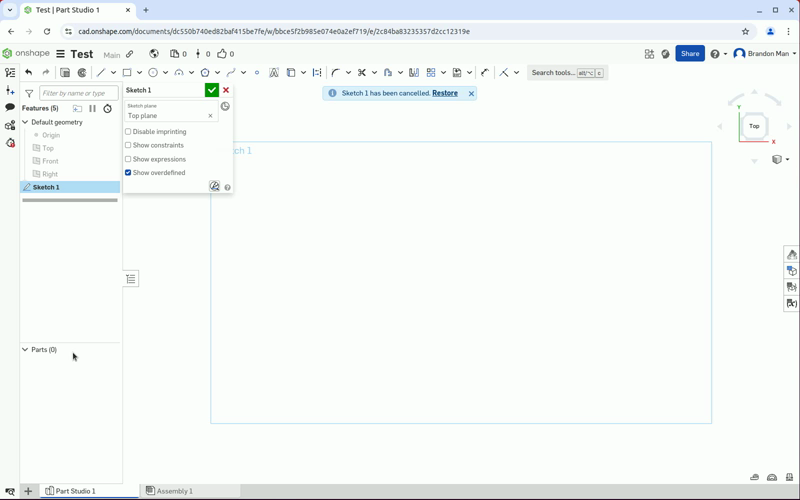
key_down(shift)
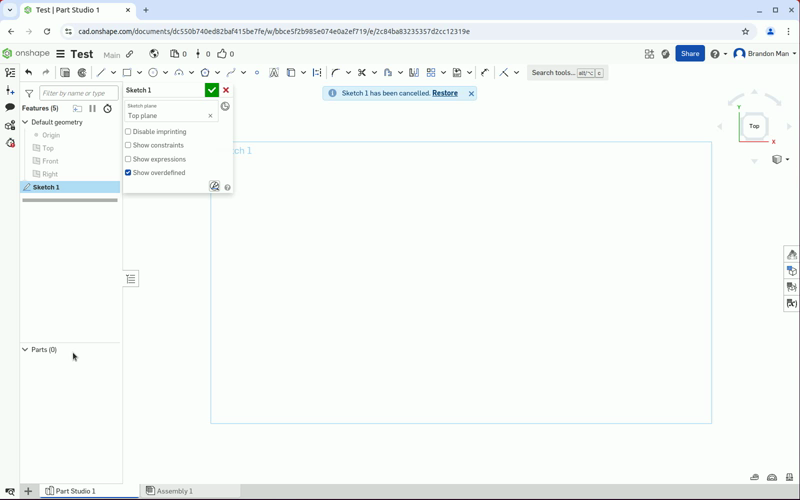
mouse_move(392, 282)
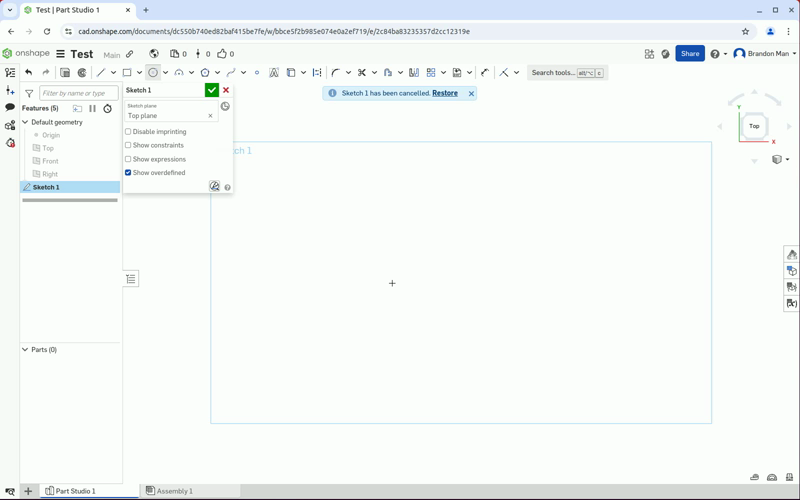
click(392, 282)
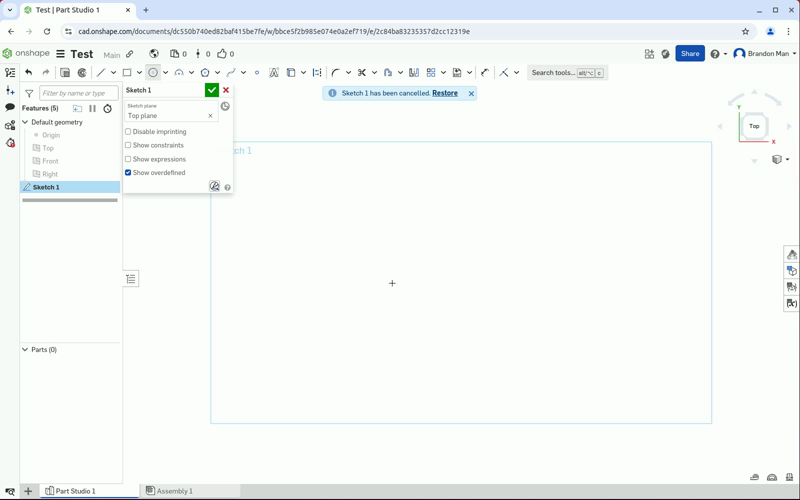
key_up(shift)
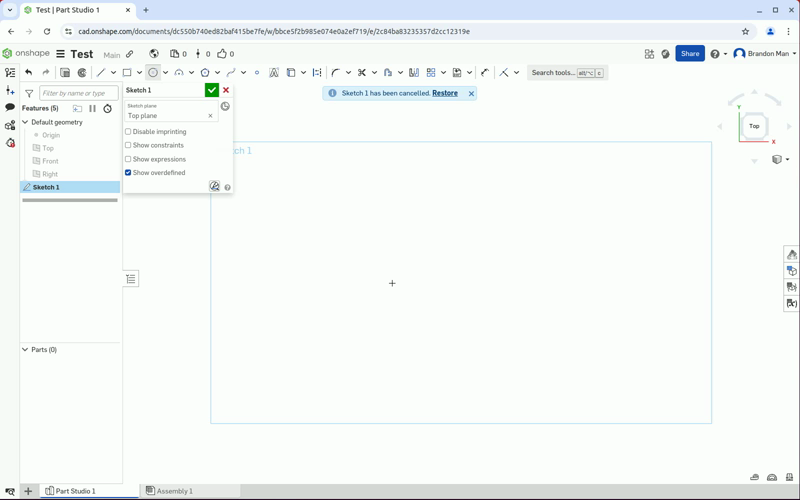
mouse_move(435, 282)
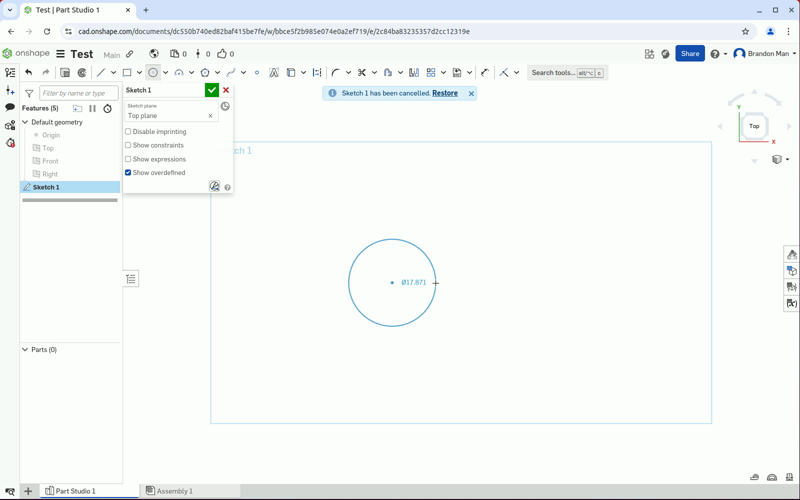
click(435, 282)
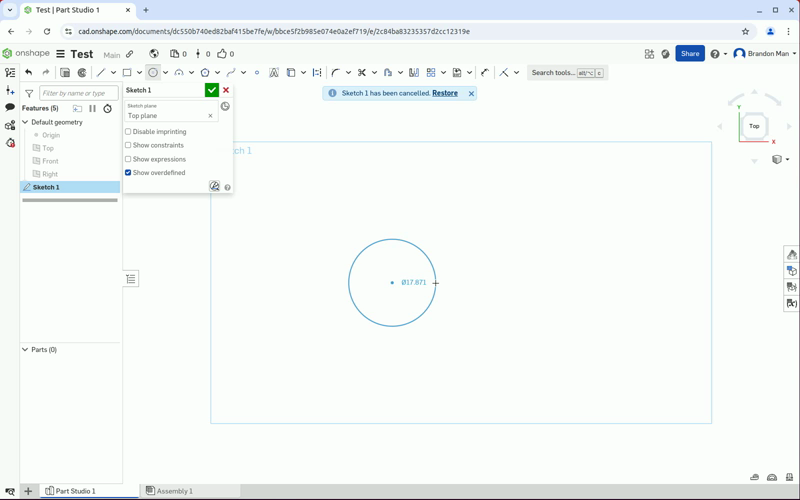
key(esc)
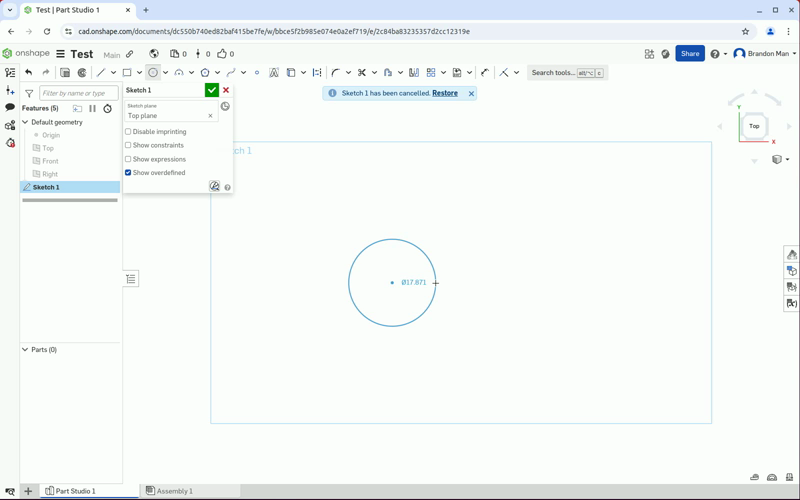
key(c)
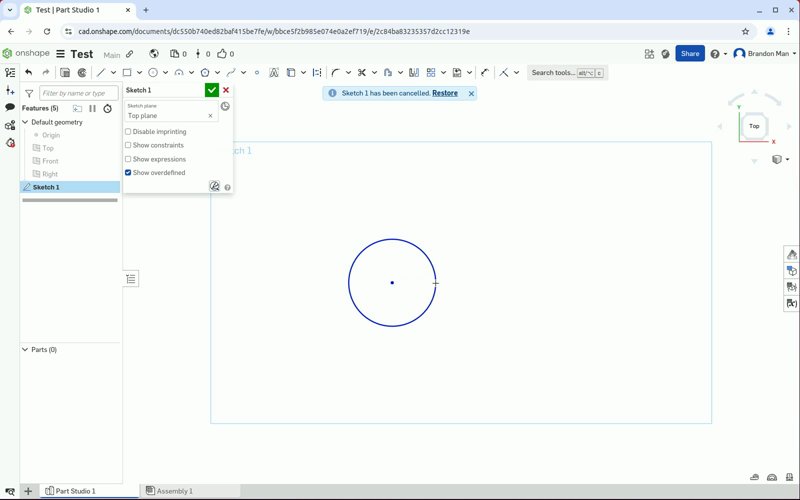
key_down(shift)
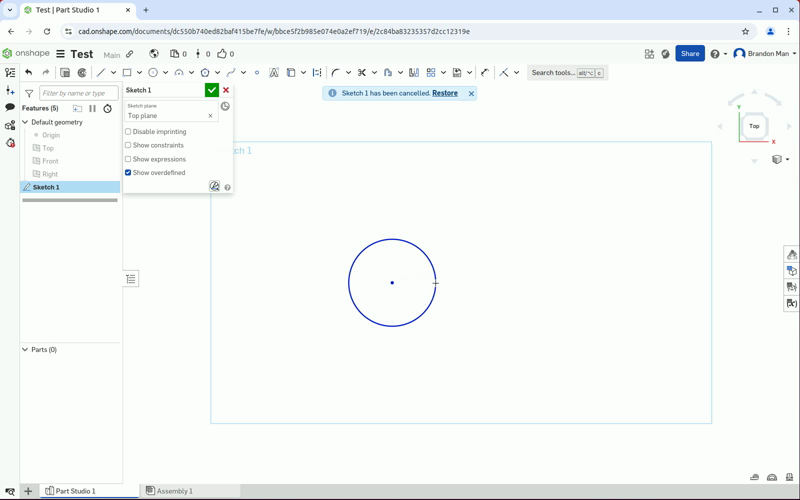
mouse_move(392, 282)
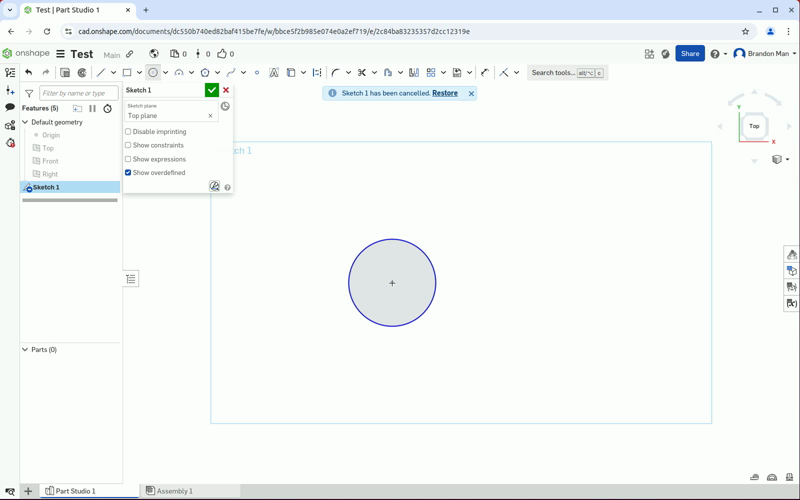
click(392, 282)
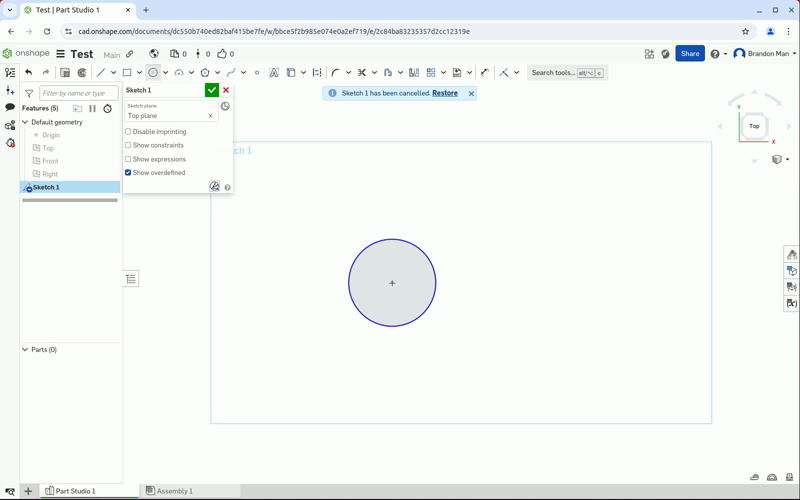
key_up(shift)
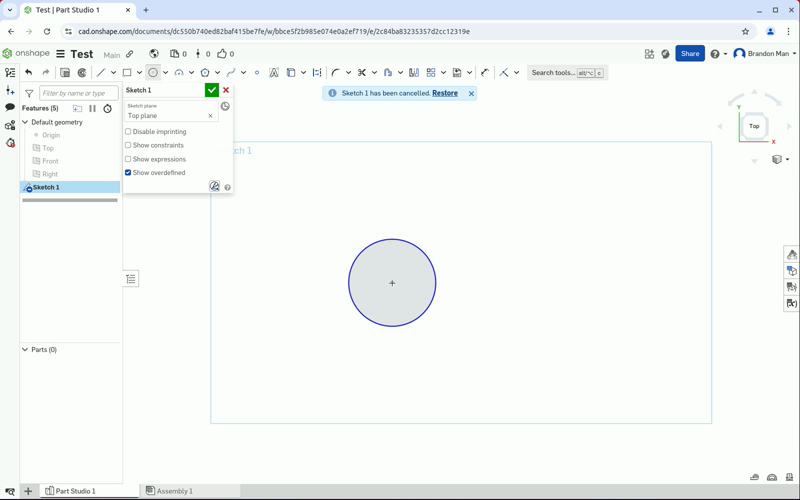
mouse_move(415, 282)
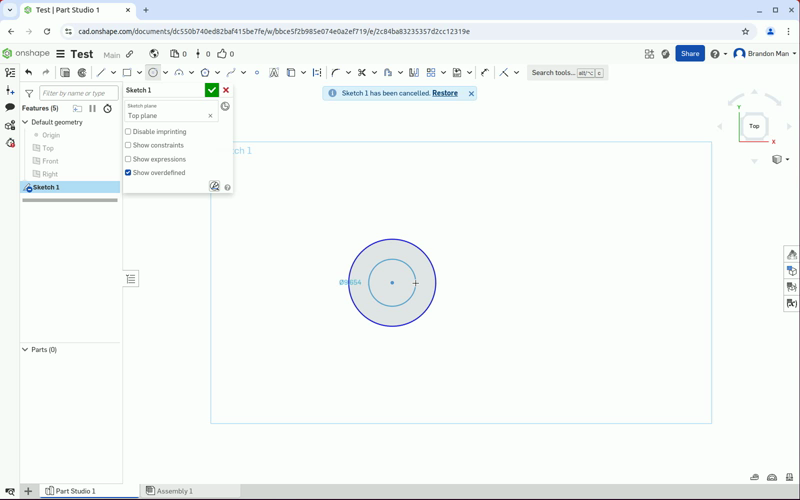
click(415, 282)
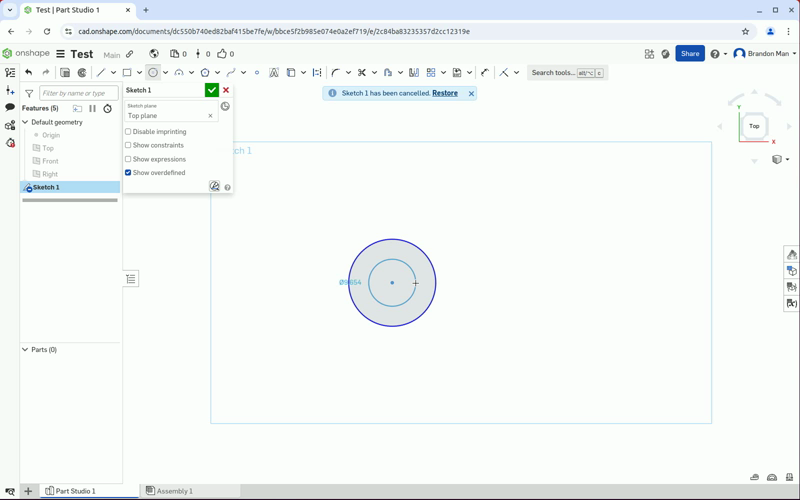
key(esc)
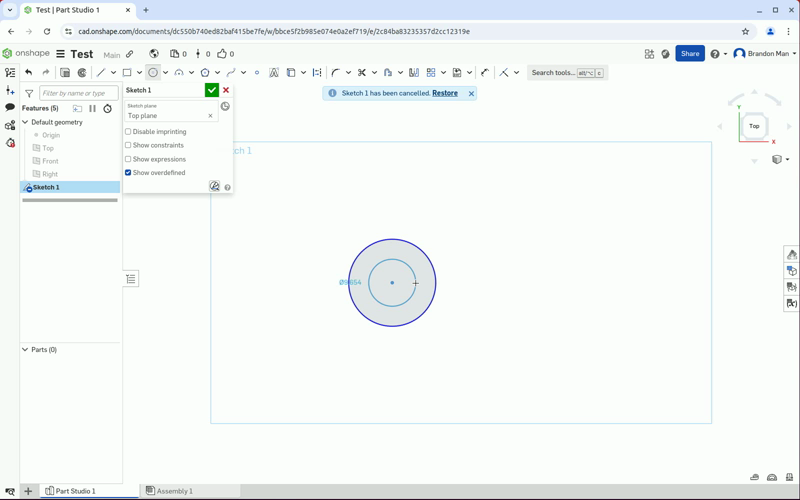
mouse_move(370, 250)
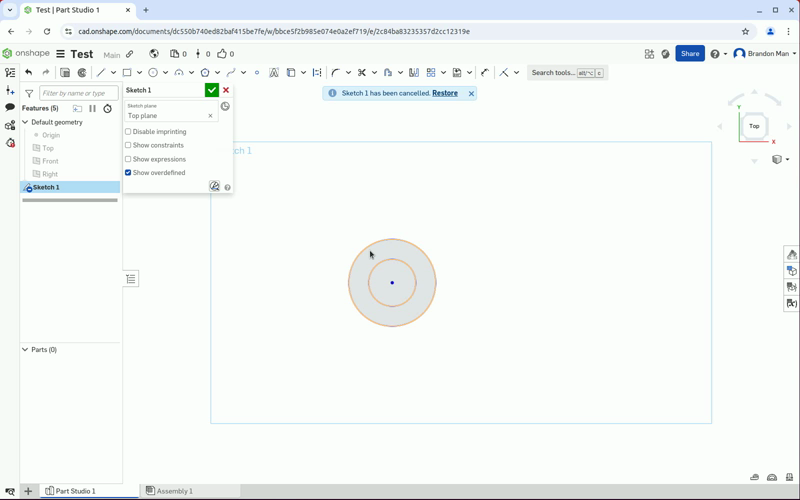
click(370, 250)
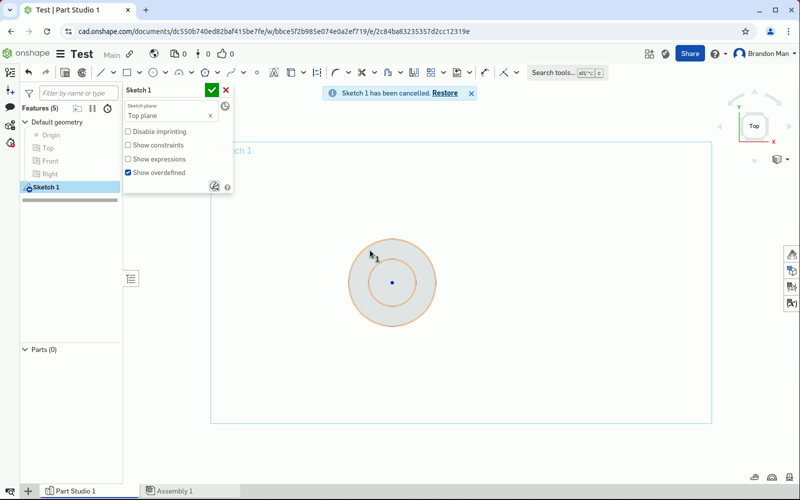
mouse_move(73, 352)
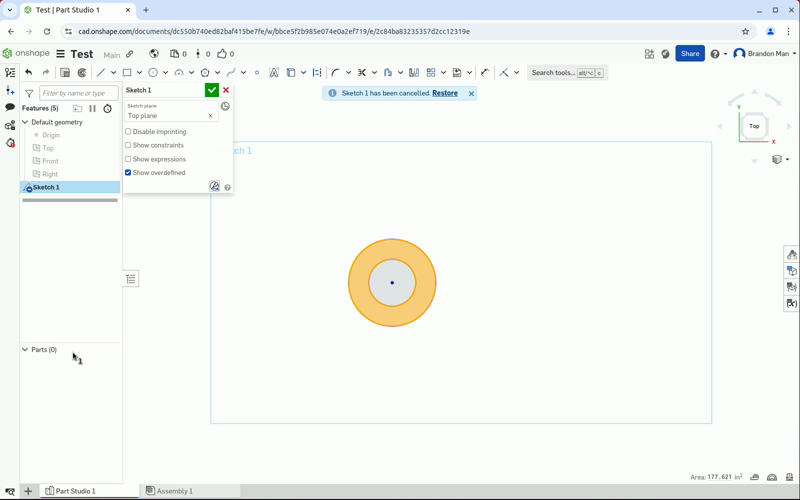
key(shift+y)
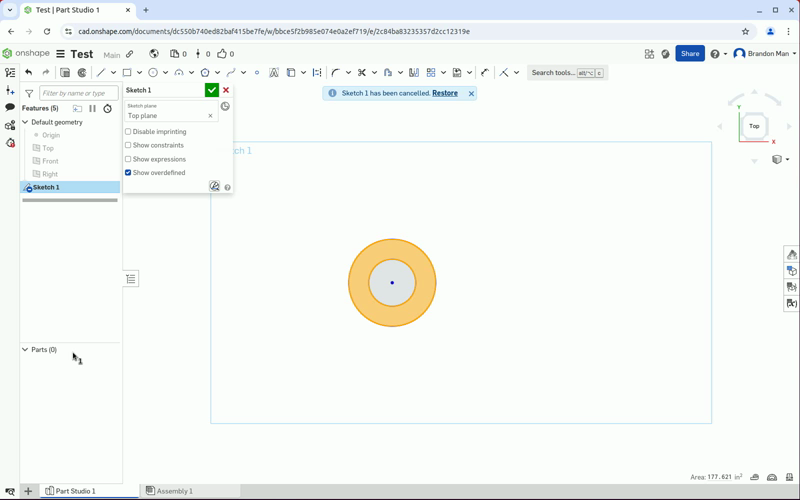
key(shift+e)
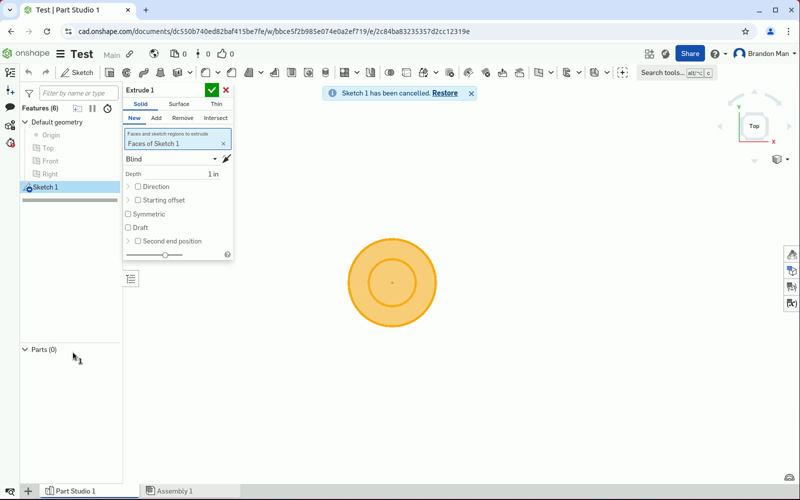
mouse_move(143, 106)
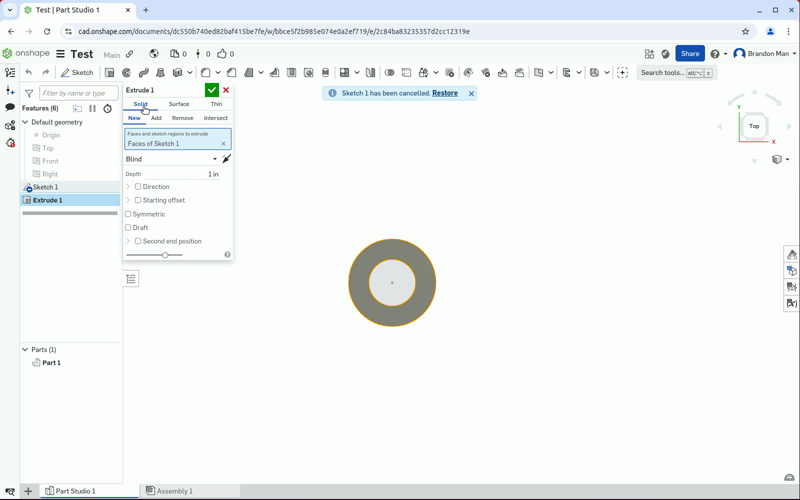
click(143, 106)
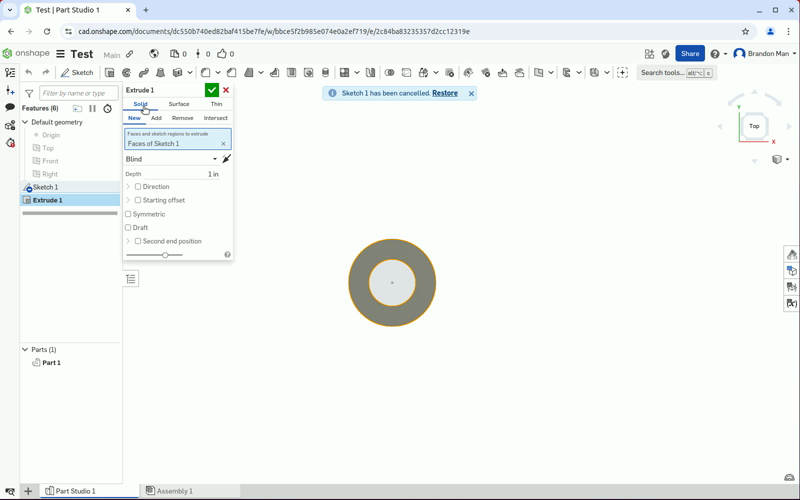
mouse_move(137, 120)
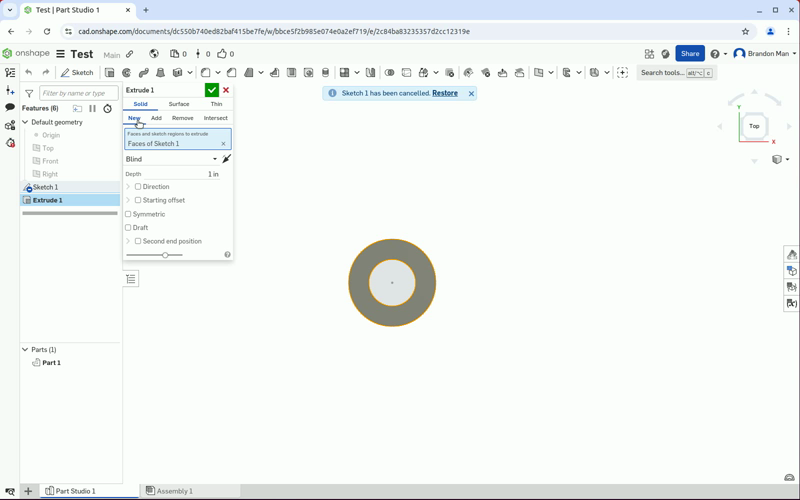
click(137, 120)
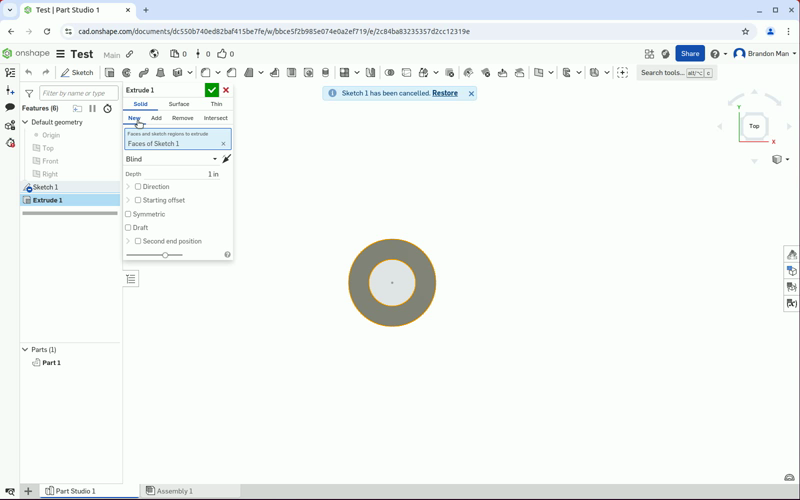
key(tab, 4)
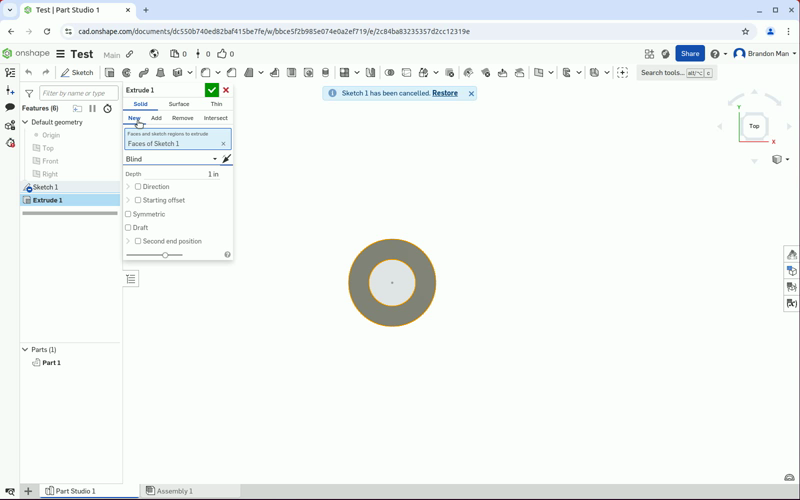
text(15.646)
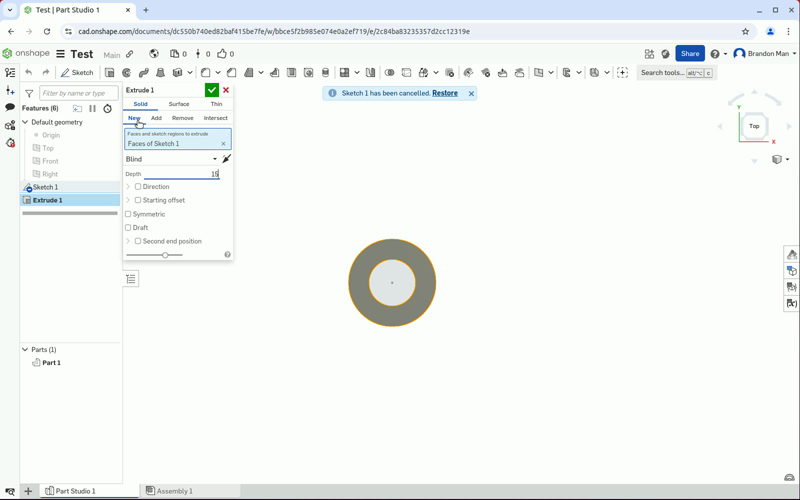
key(enter)
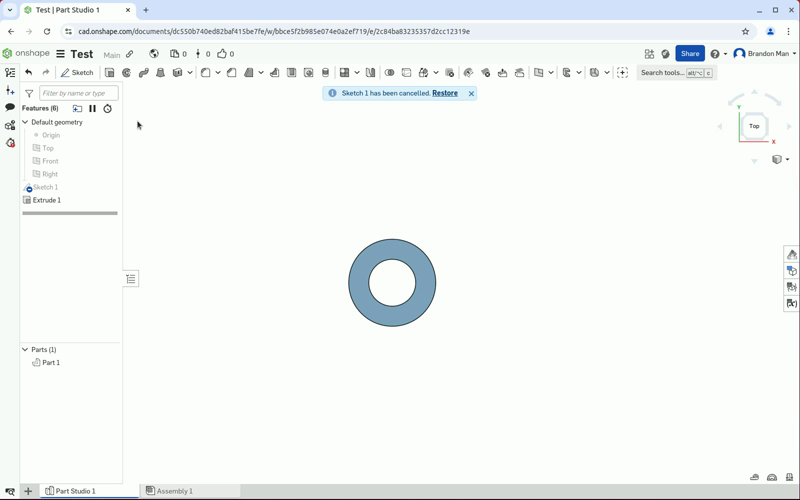
key(shift+h)
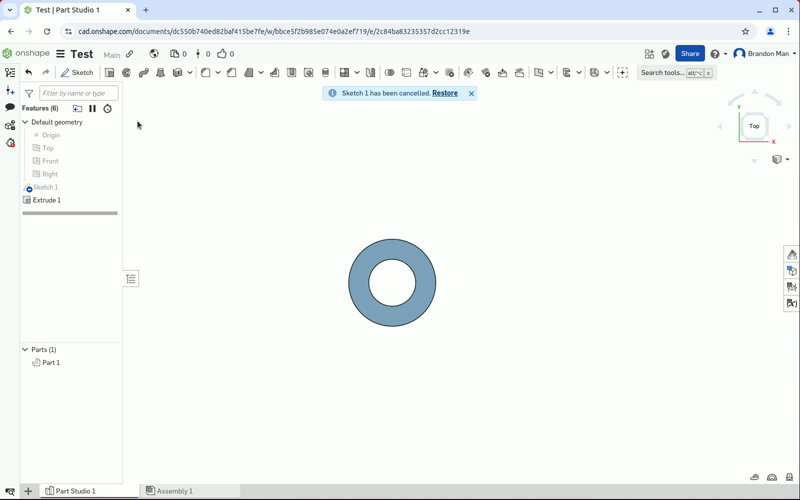
key(shift+h)
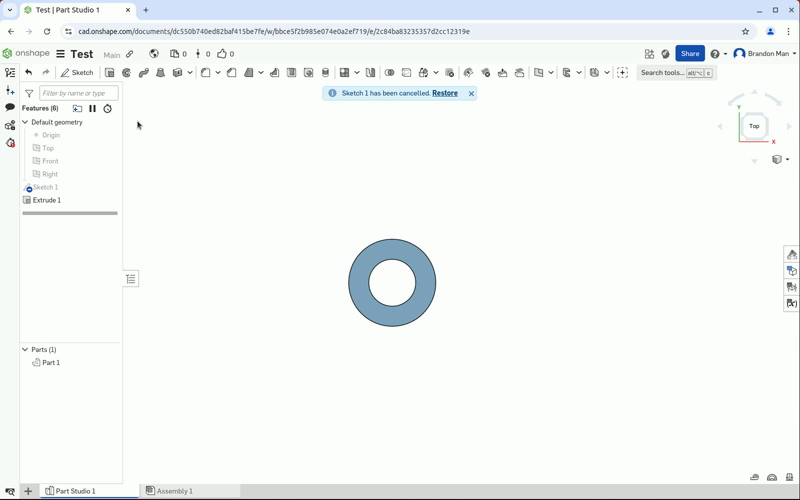
mouse_move(73, 189)
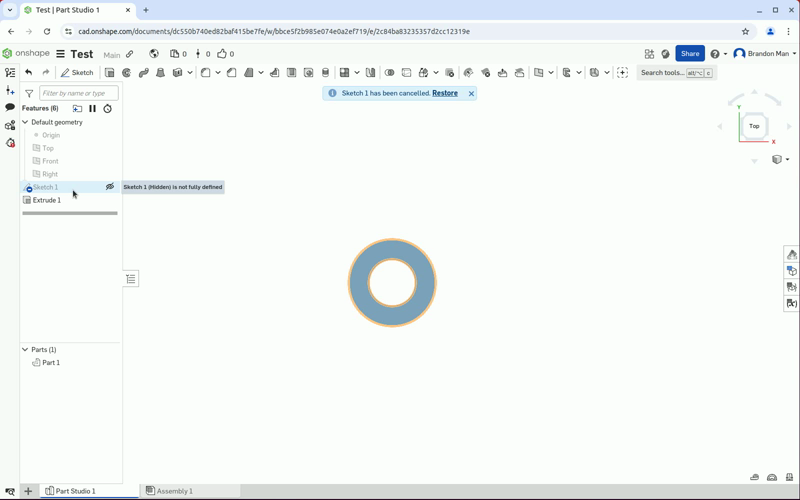
click(73, 189)
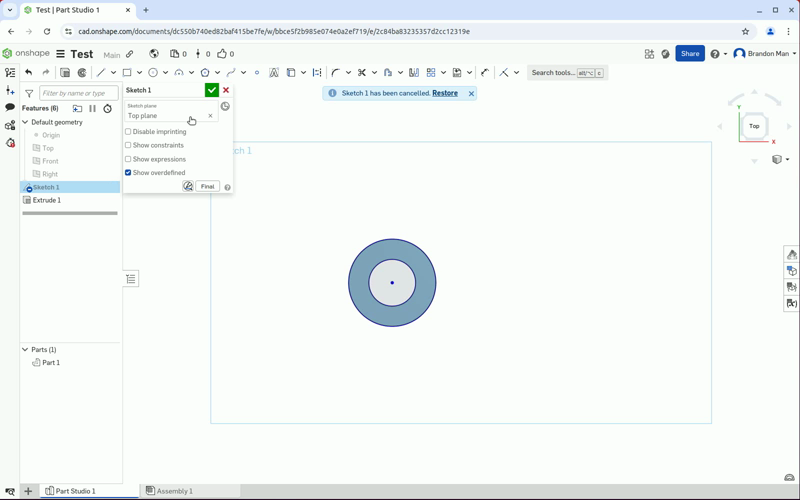
mouse_move(229, 92)
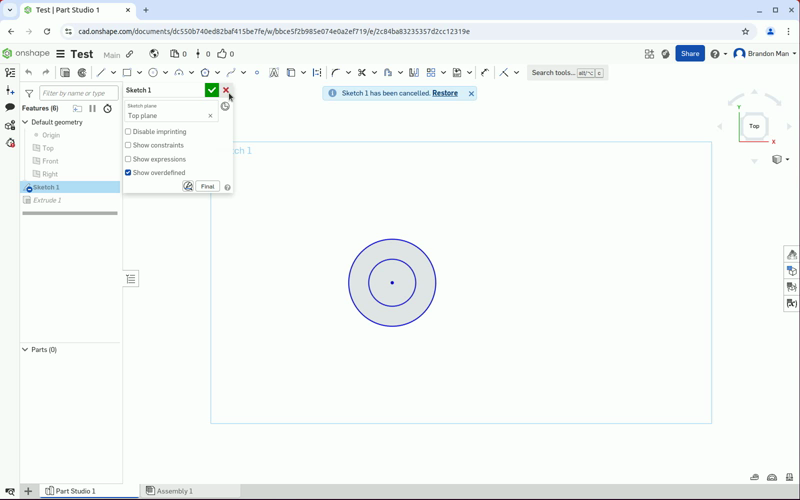
click(229, 92)
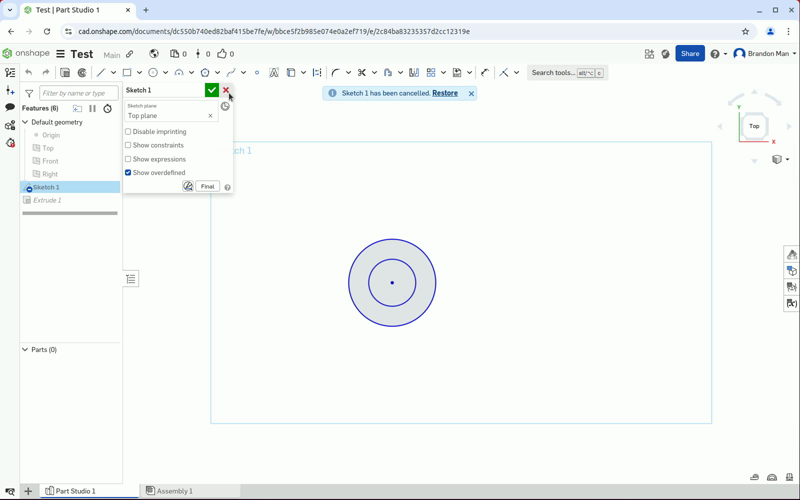
key(shift+s)
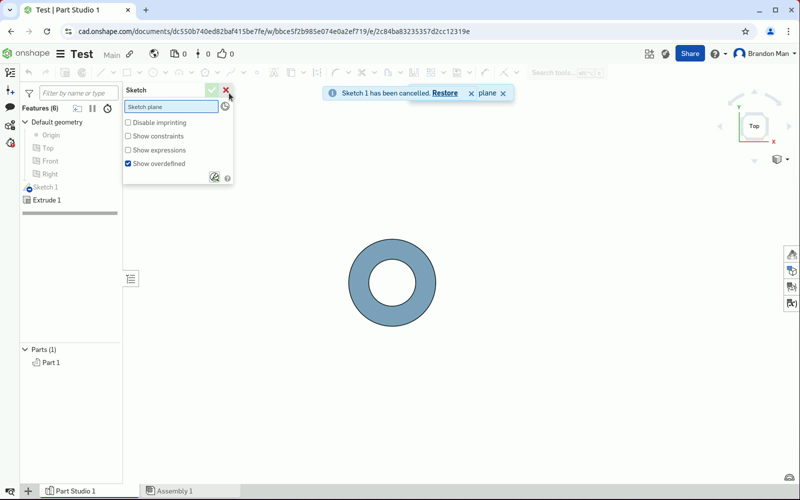
mouse_move(73, 150)
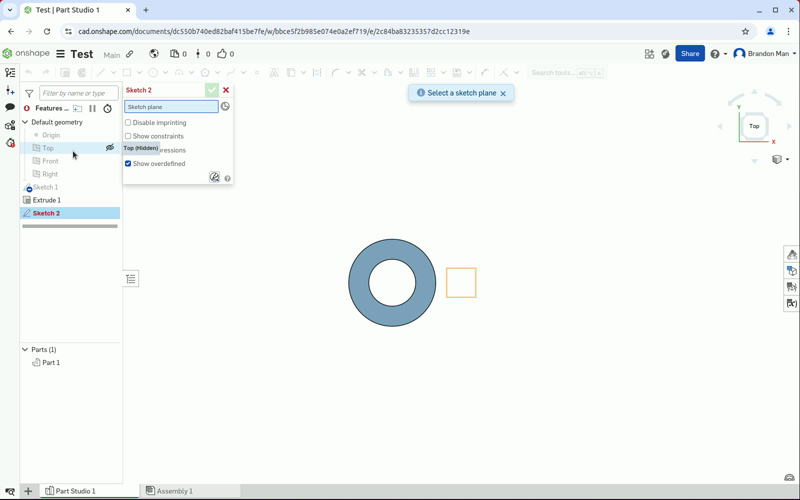
click(73, 150)
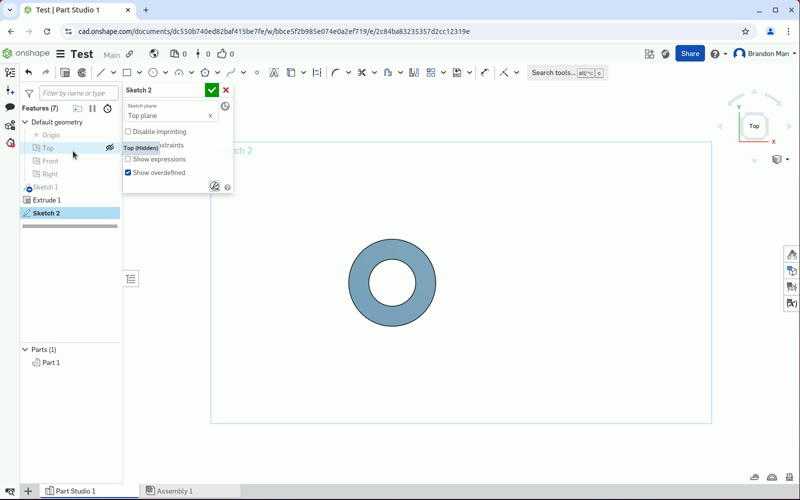
mouse_move(73, 352)
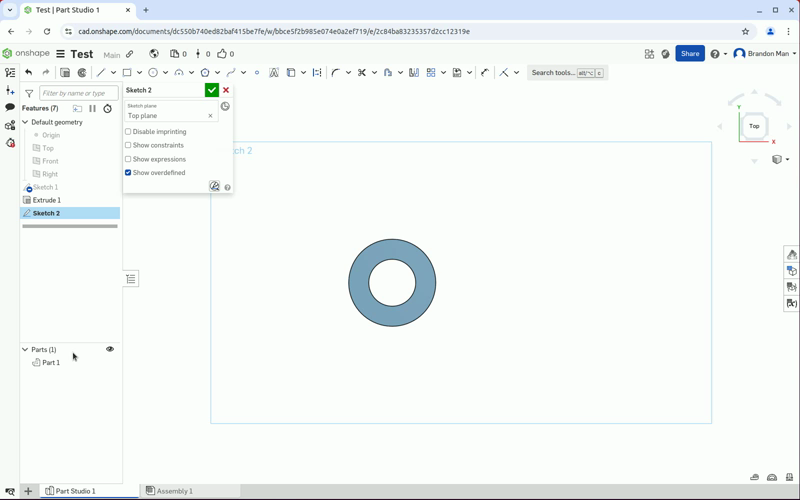
key(y)
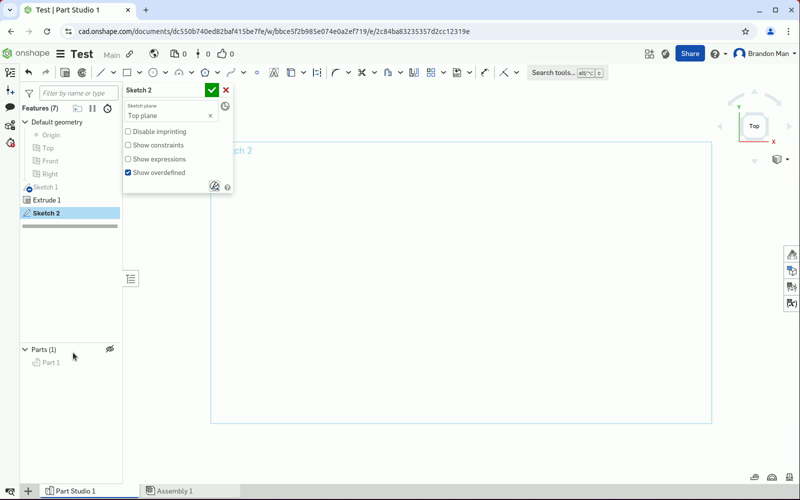
key(l)
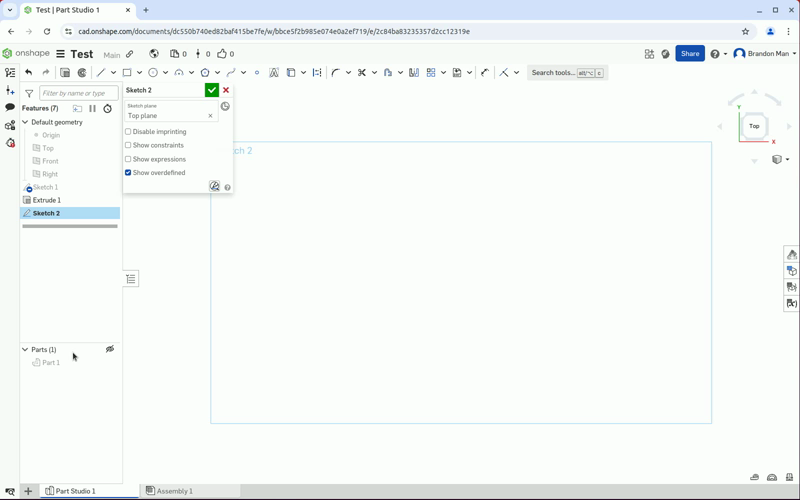
key_down(shift)
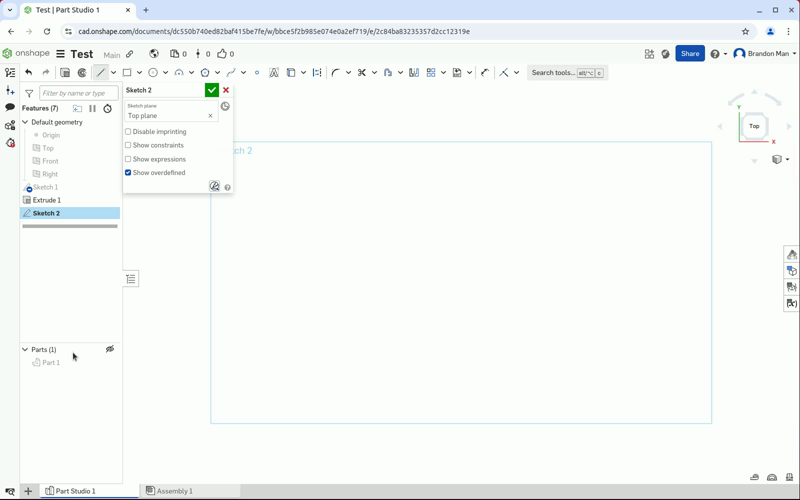
mouse_move(391, 326)
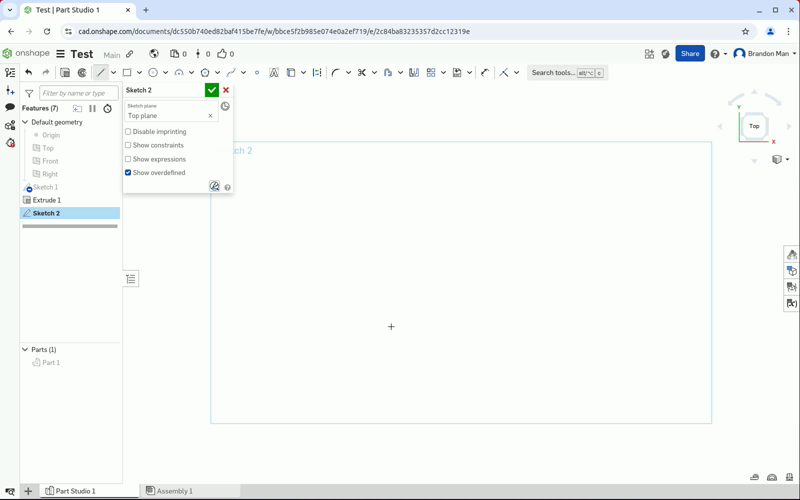
click(391, 326)
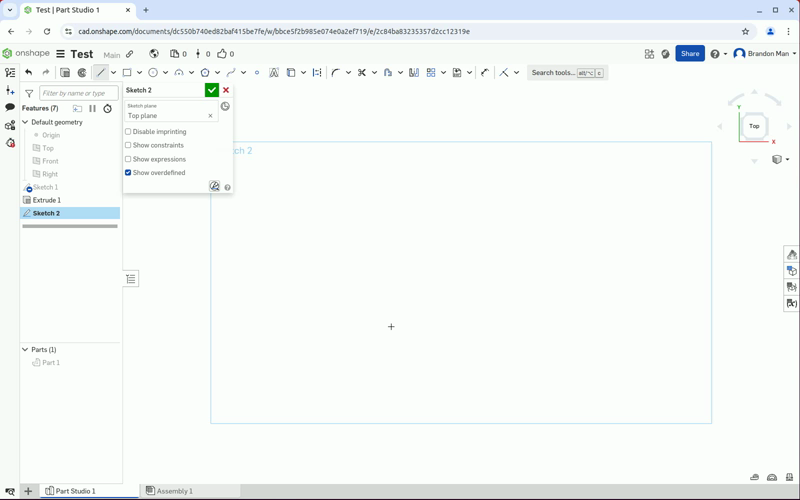
key_up(shift)
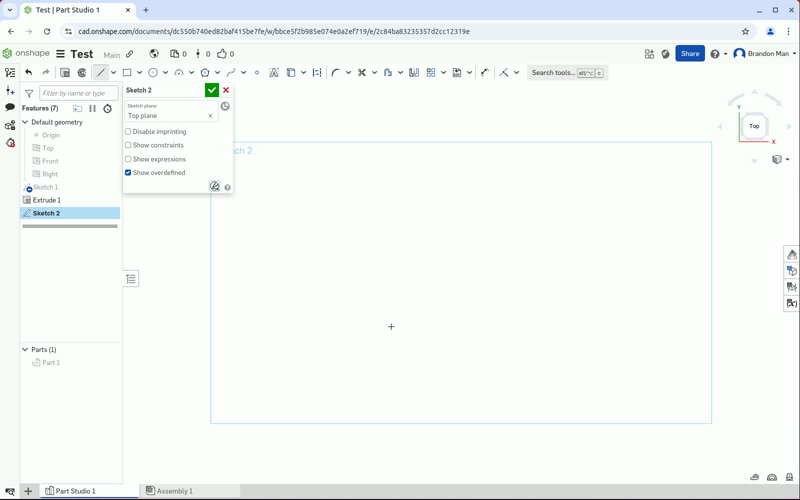
key_down(shift)
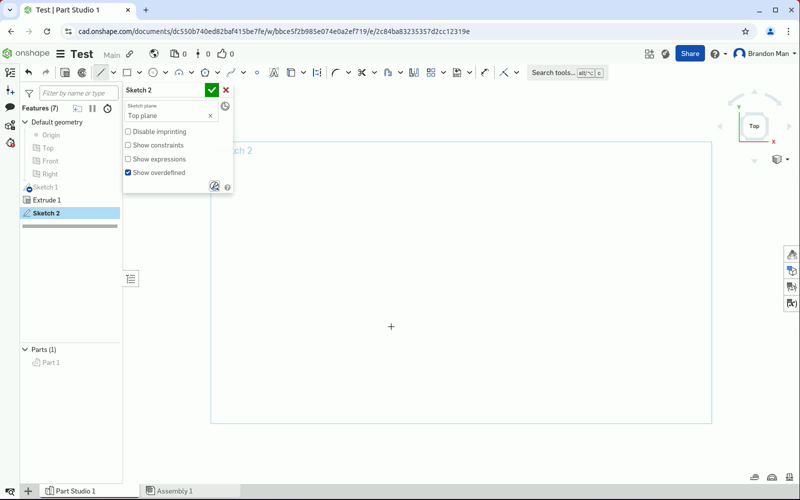
mouse_move(529, 324)
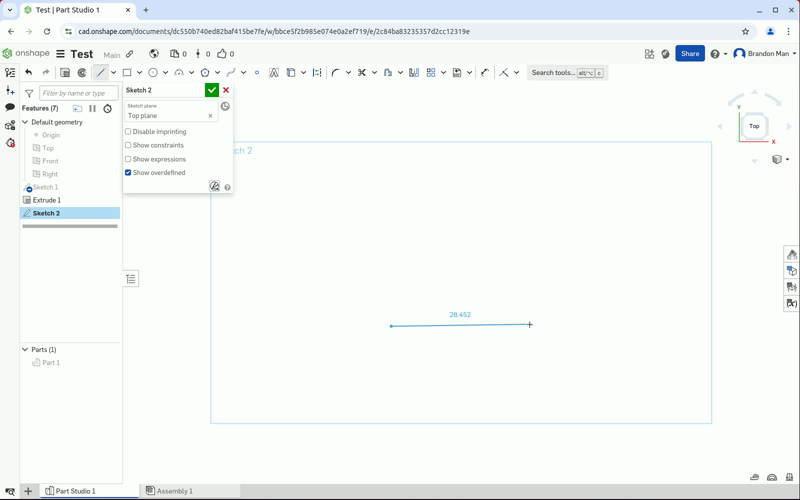
click(529, 324)
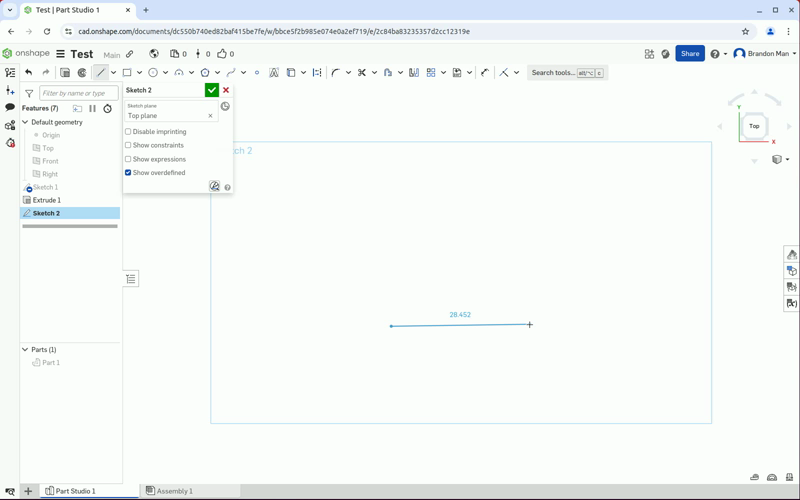
key_up(shift)
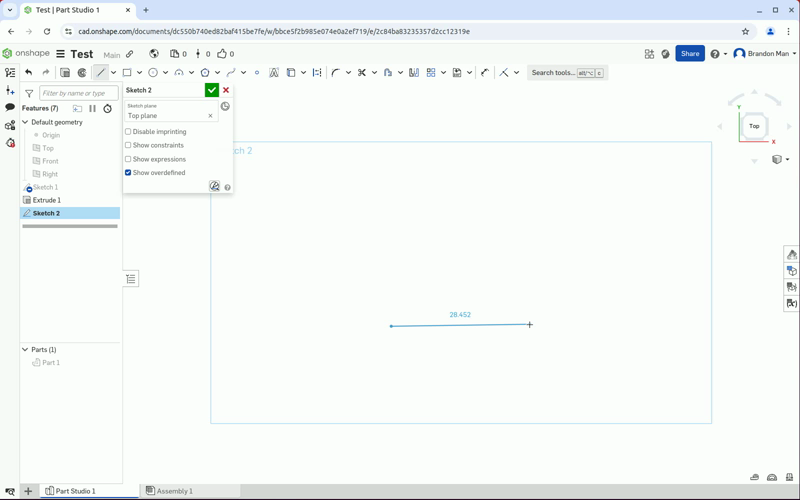
key(esc)
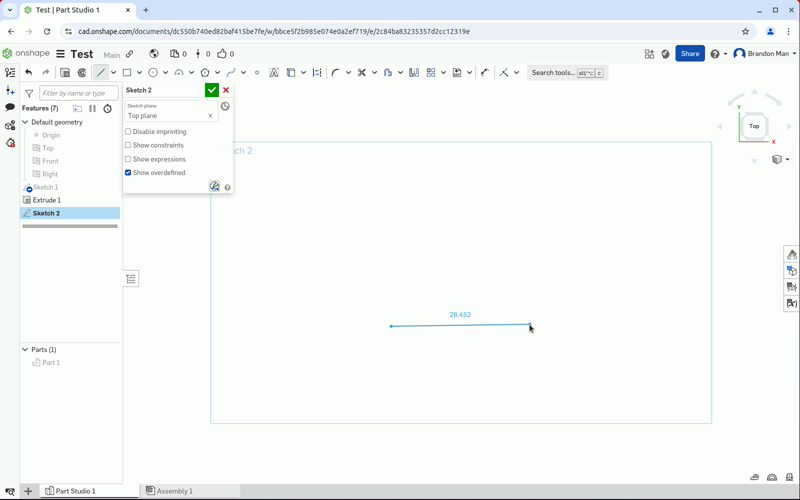
key(a)
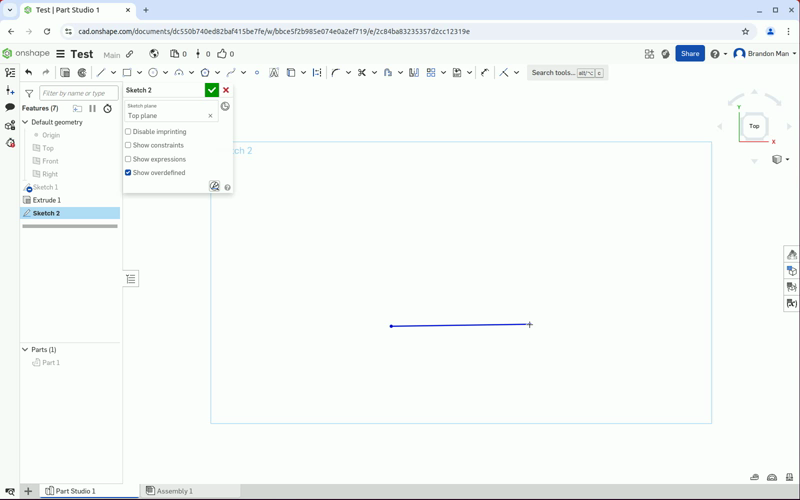
mouse_move(529, 324)
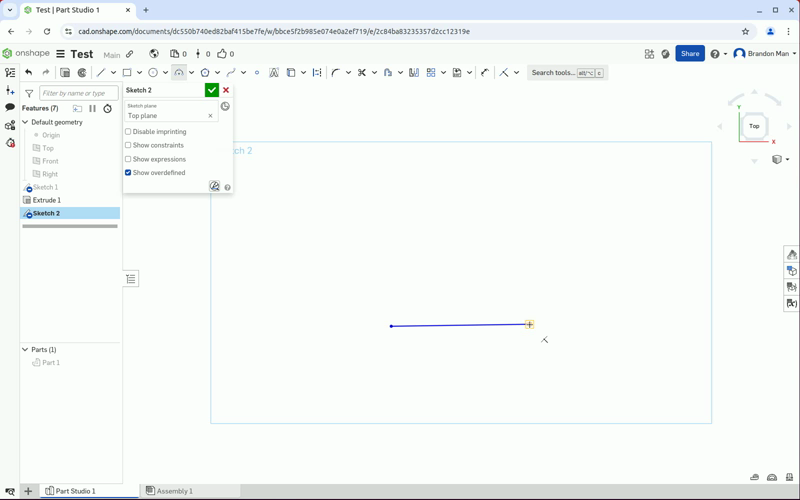
click(529, 324)
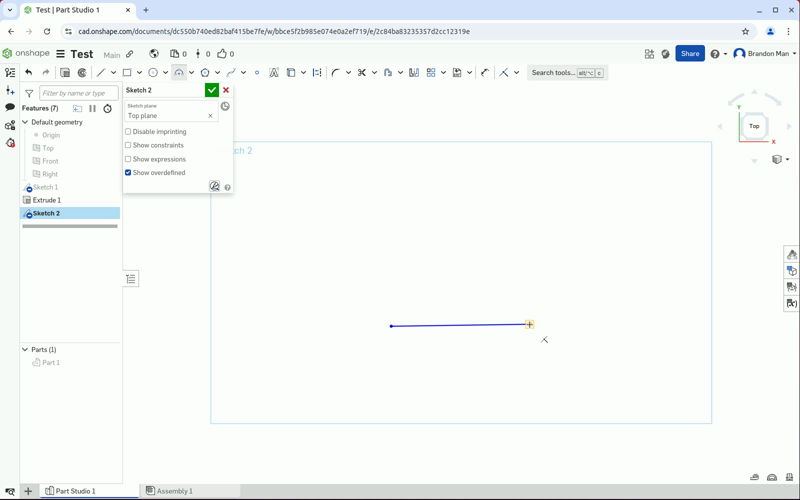
key_down(shift)
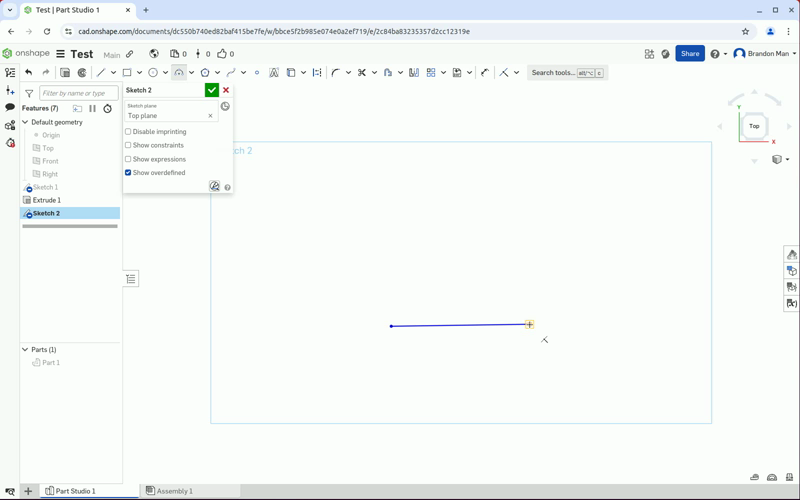
mouse_move(529, 241)
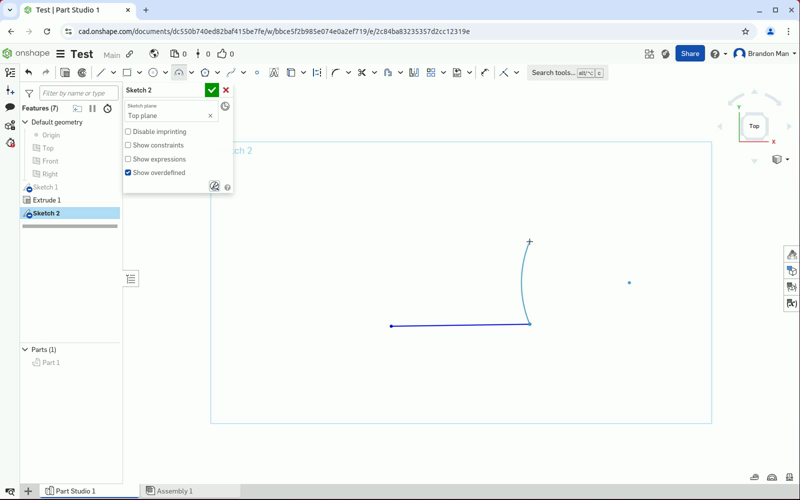
click(529, 241)
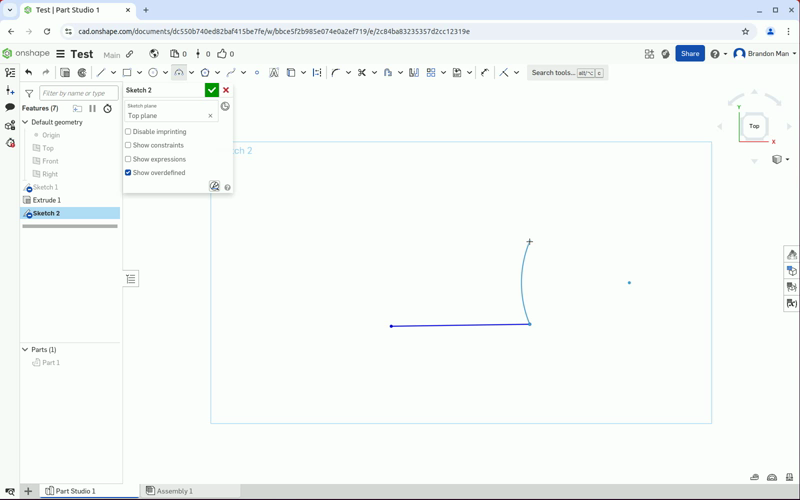
mouse_move(570, 282)
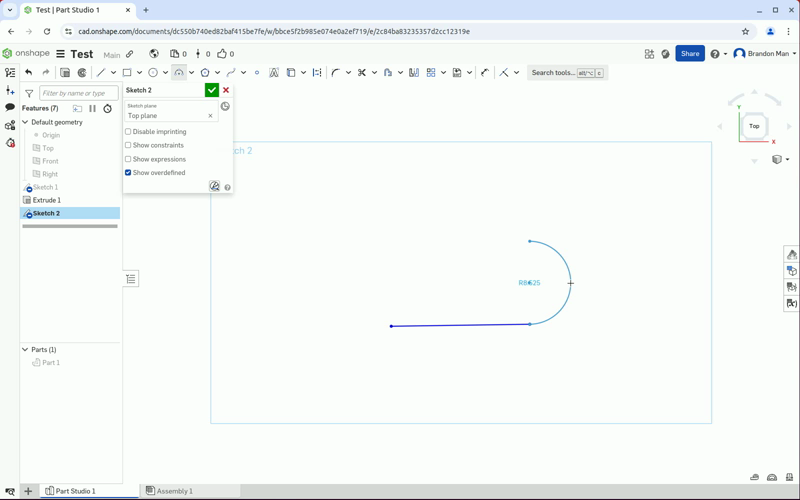
click(570, 282)
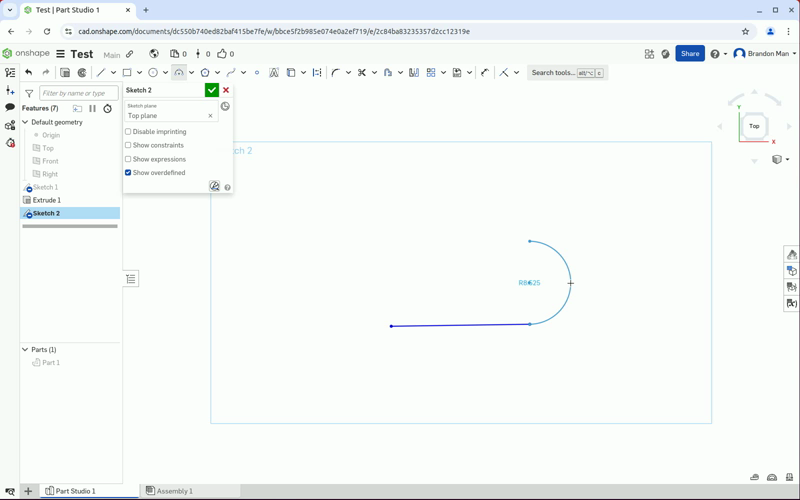
key_up(shift)
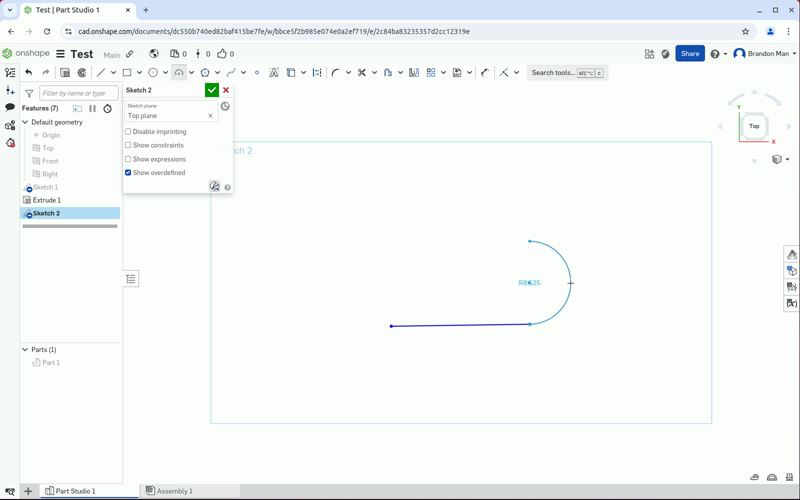
key(esc)
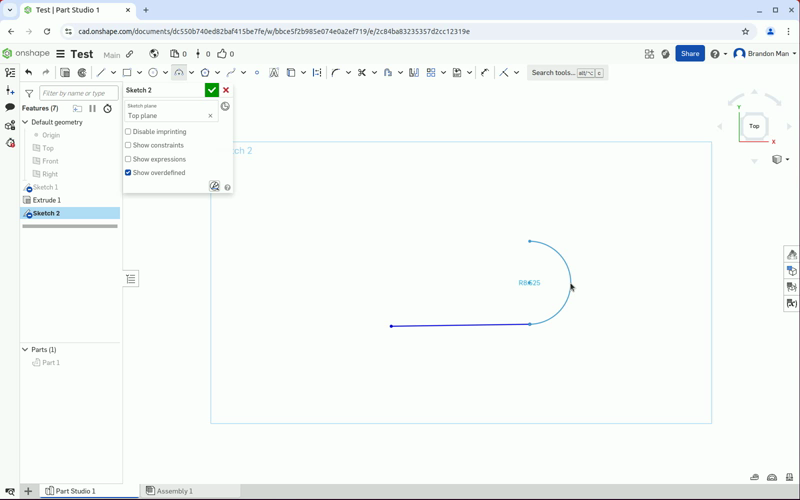
key(l)
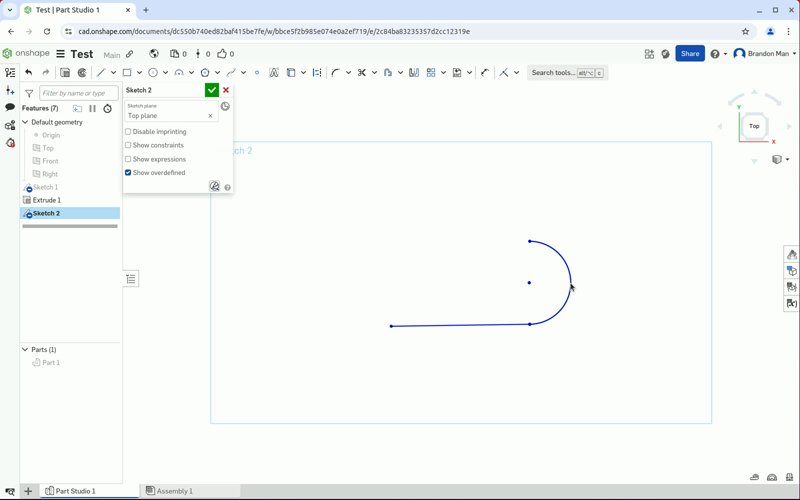
mouse_move(529, 241)
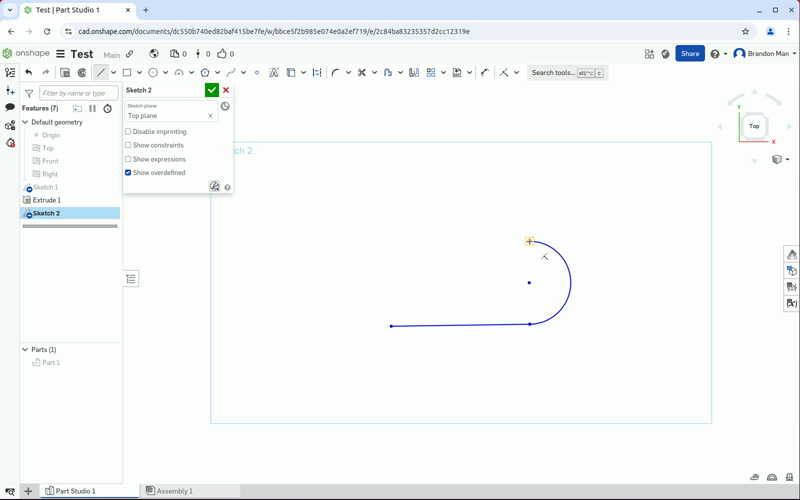
click(529, 241)
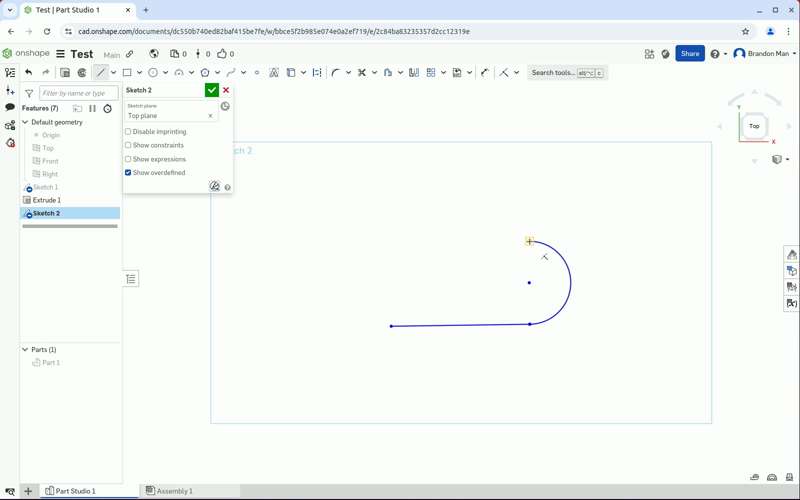
key_down(shift)
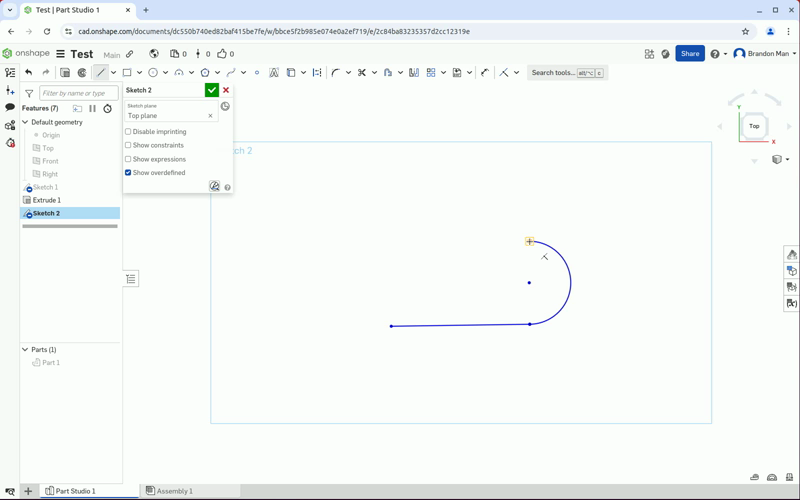
mouse_move(391, 241)
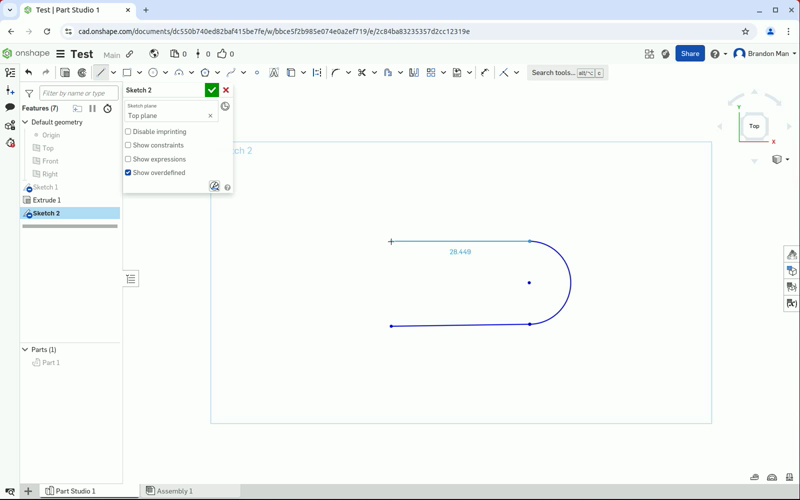
click(391, 241)
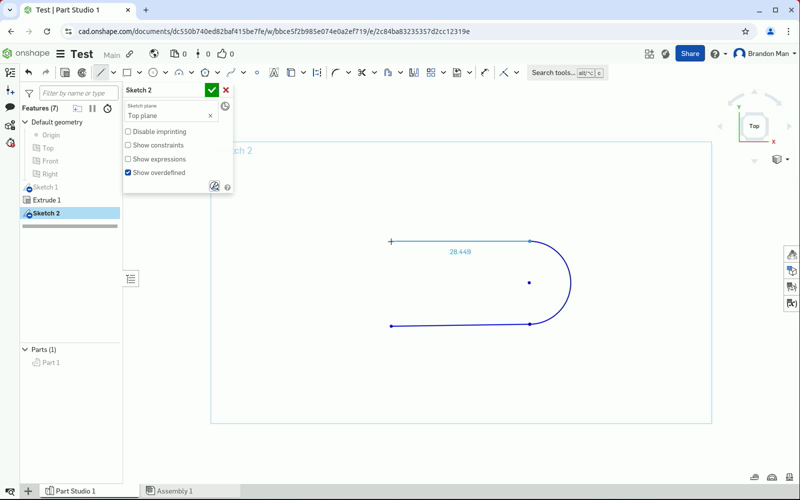
key_up(shift)
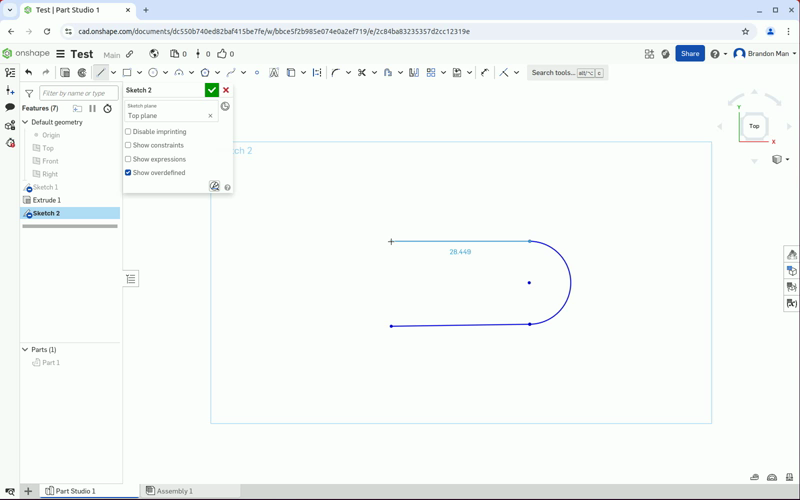
key(esc)
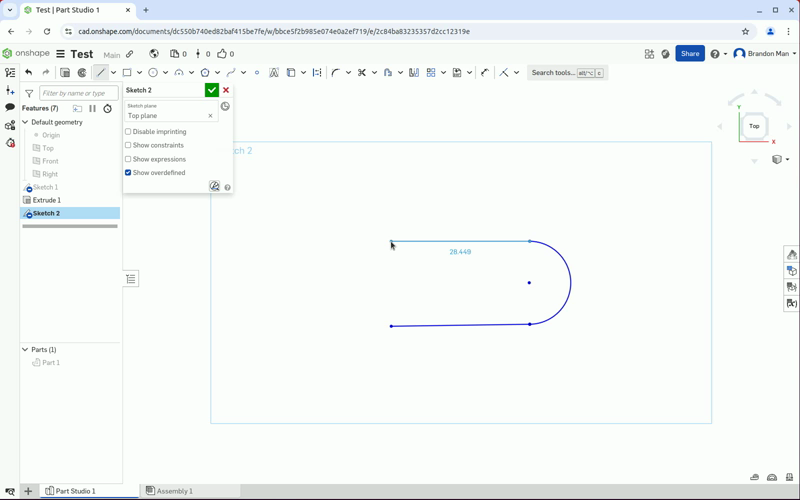
key(a)
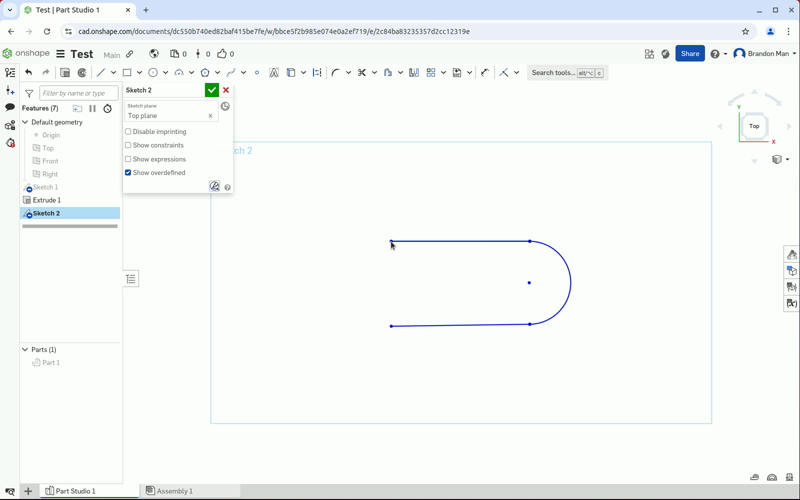
mouse_move(391, 241)
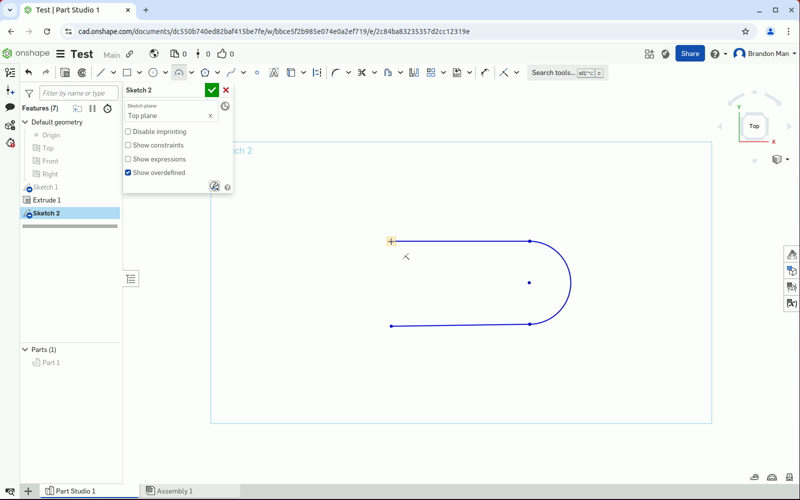
click(391, 241)
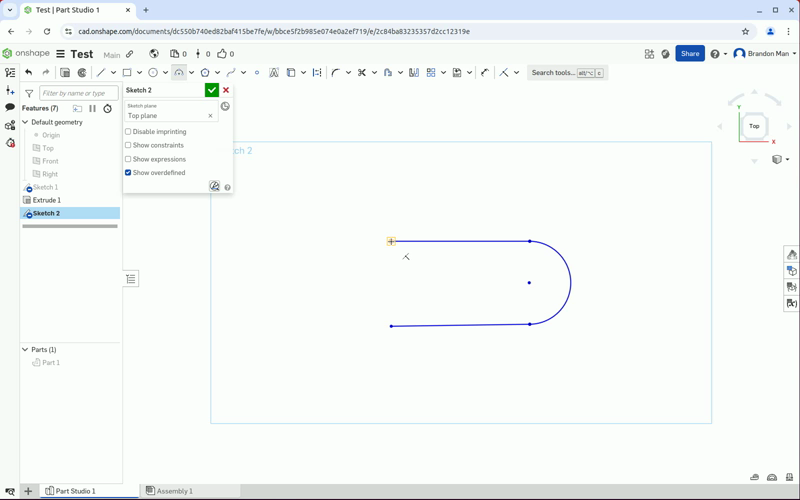
mouse_move(391, 326)
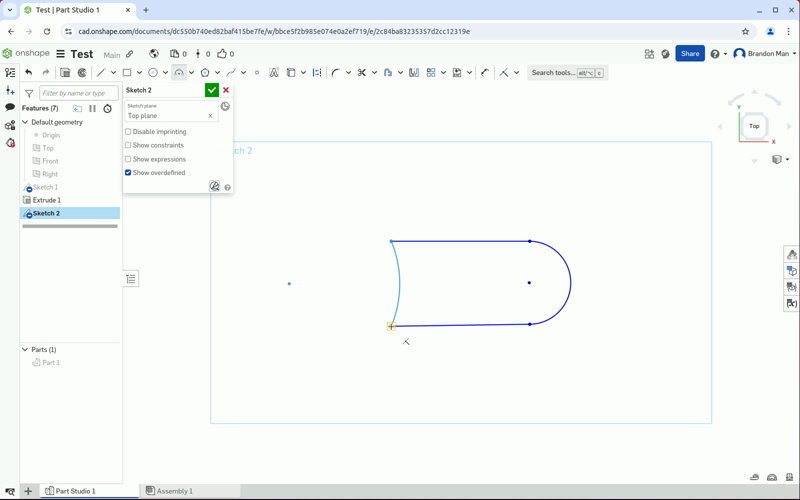
click(391, 326)
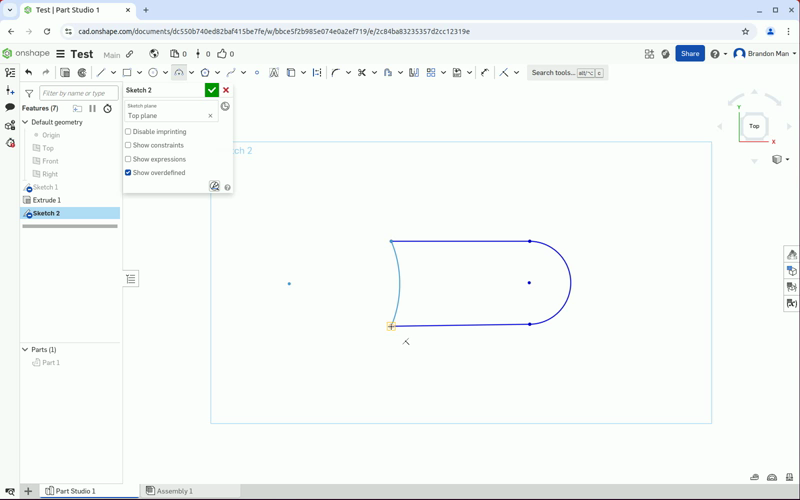
key_down(shift)
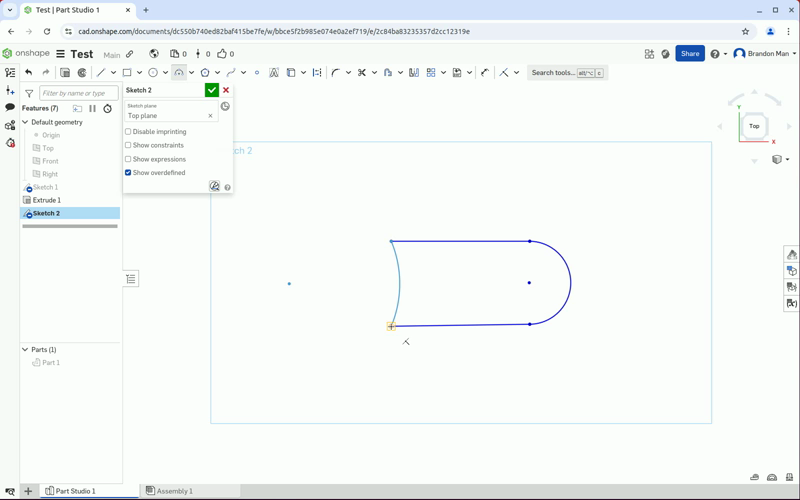
mouse_move(433, 283)
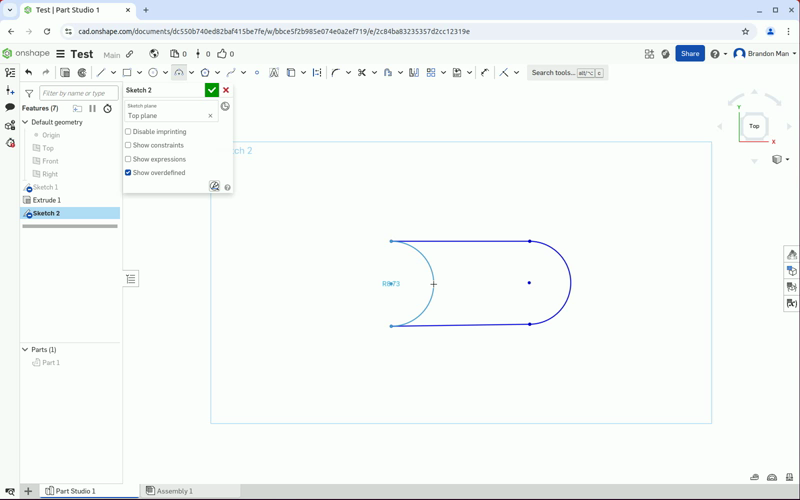
click(433, 283)
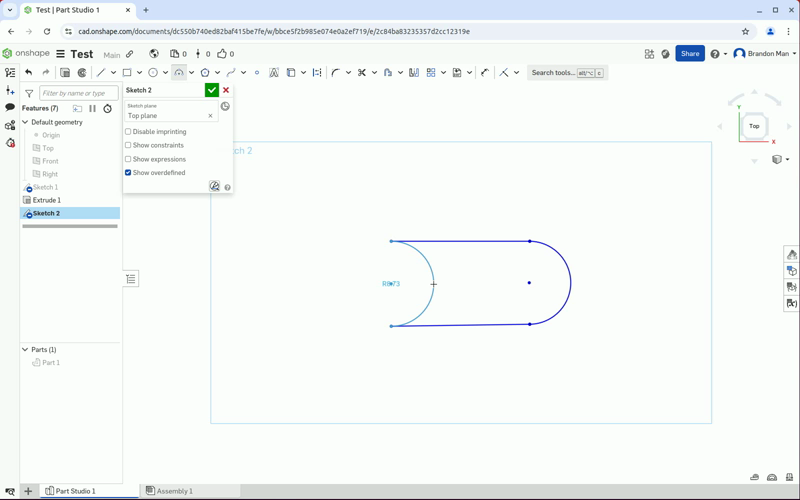
key_up(shift)
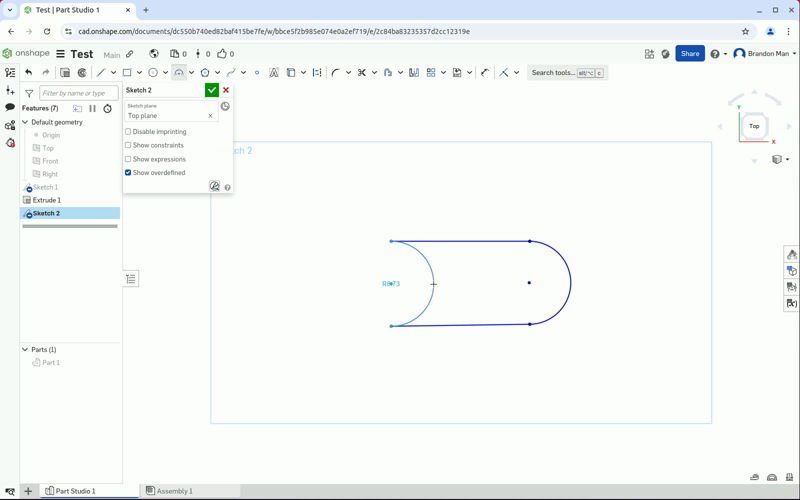
key(esc)
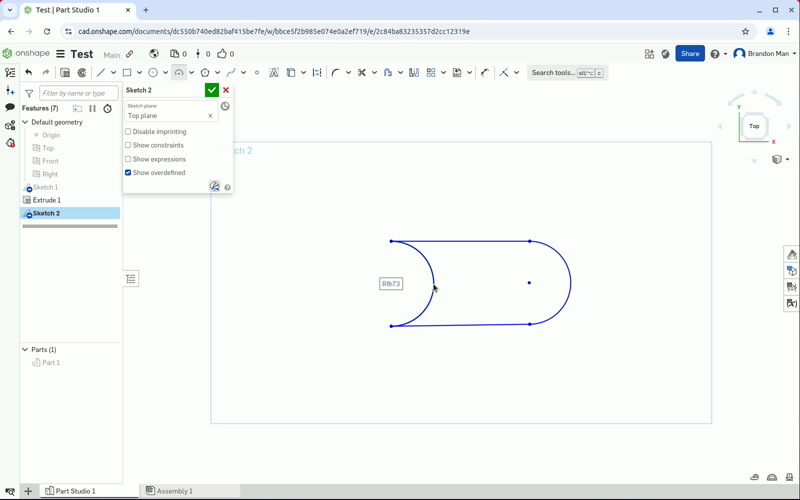
key(c)
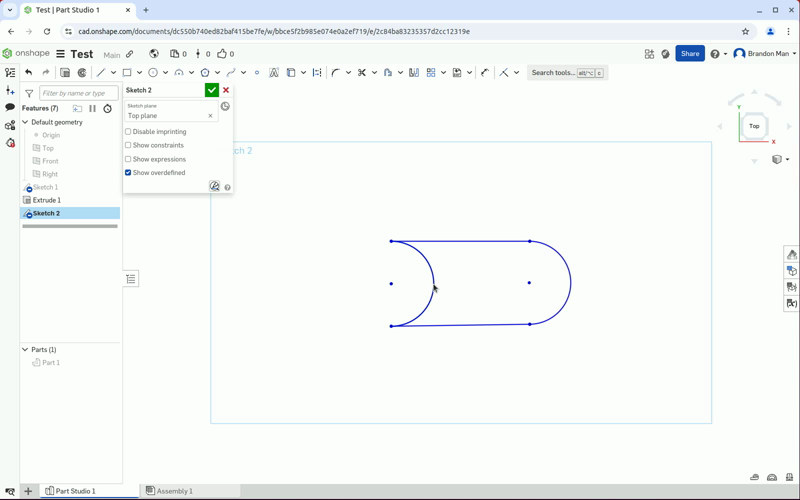
key_down(shift)
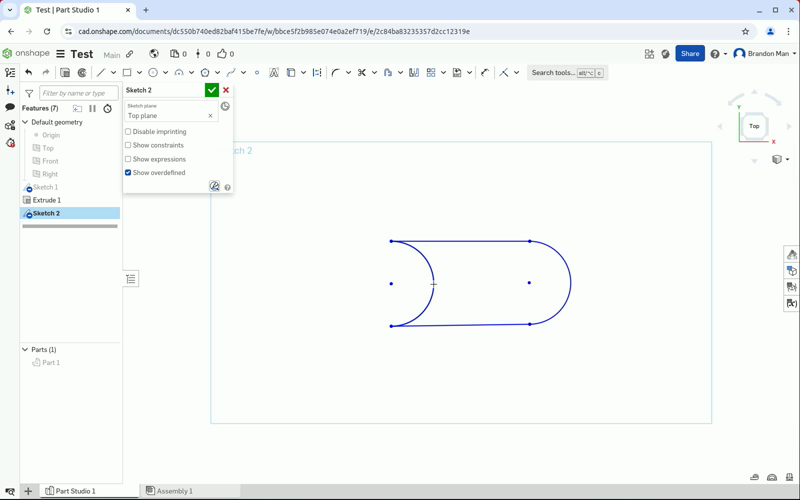
mouse_move(529, 282)
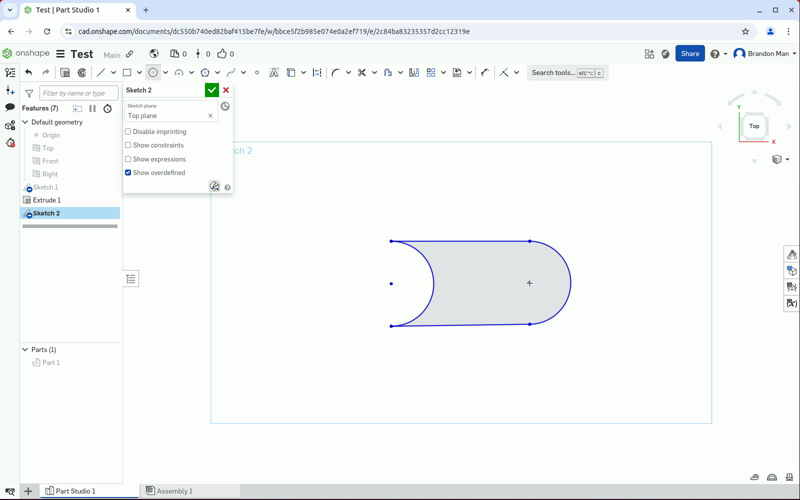
scroll(6)
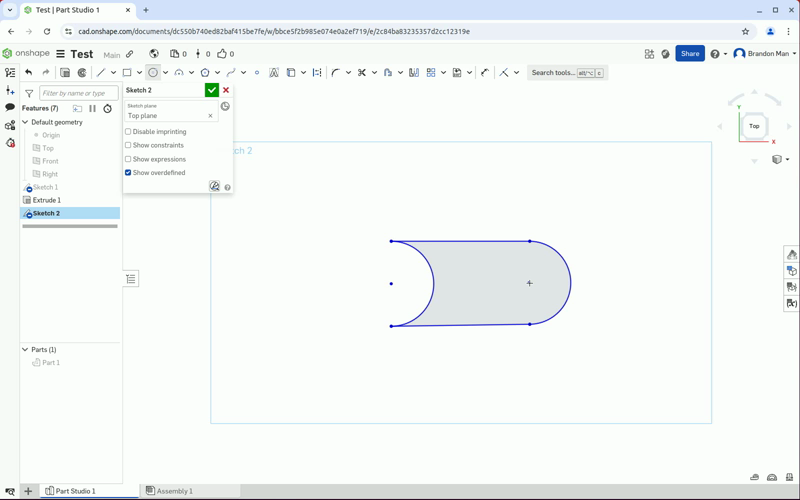
scroll(6)
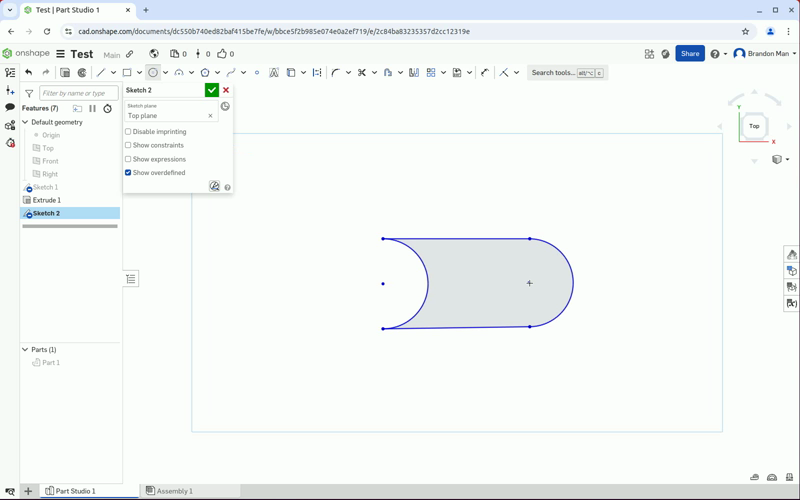
scroll(6)
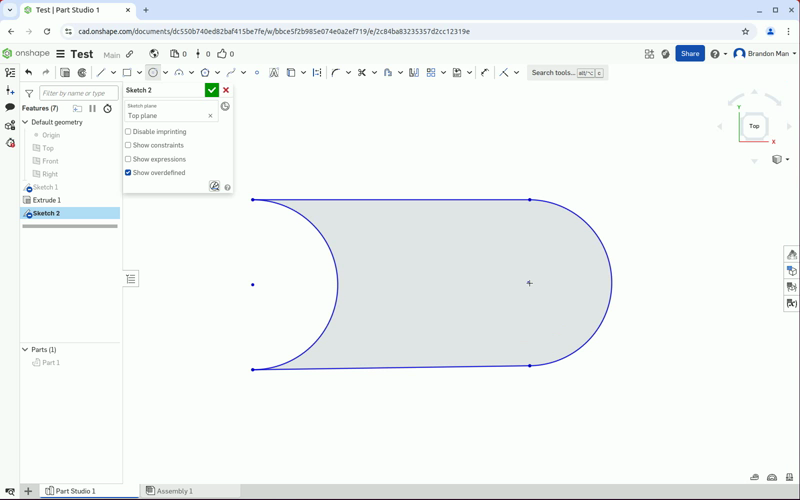
scroll(6)
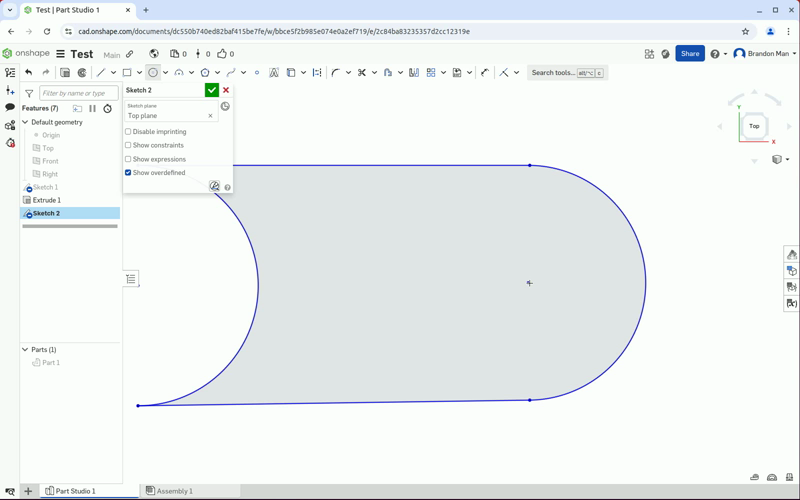
scroll(6)
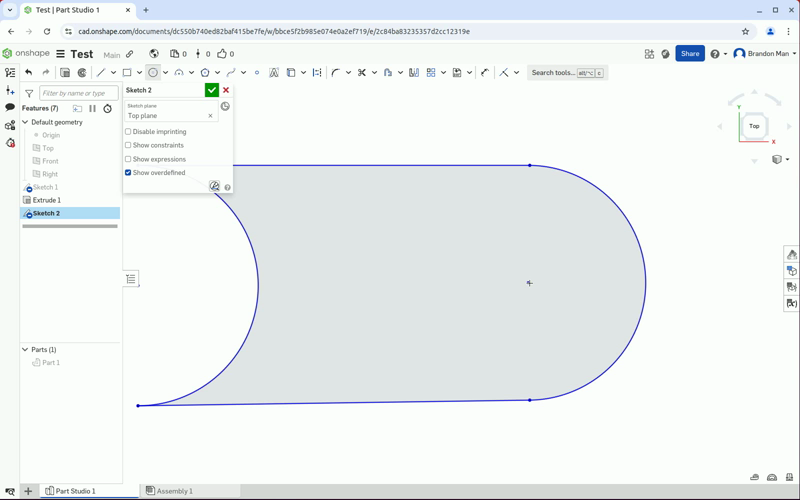
scroll(6)
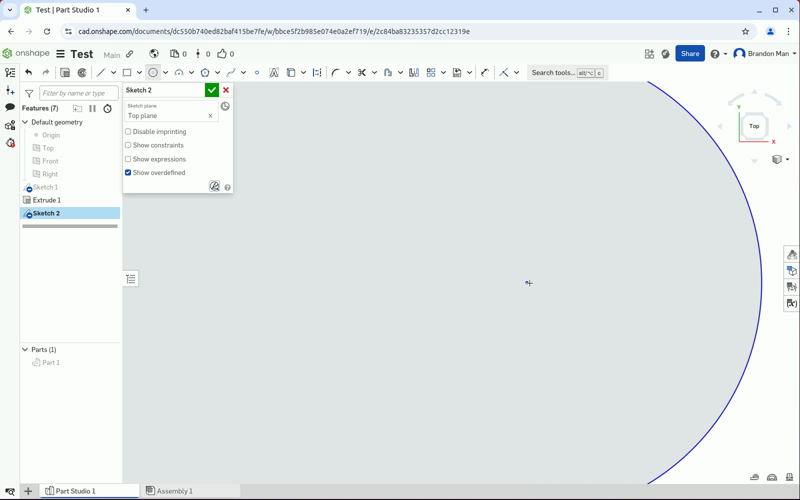
scroll(6)
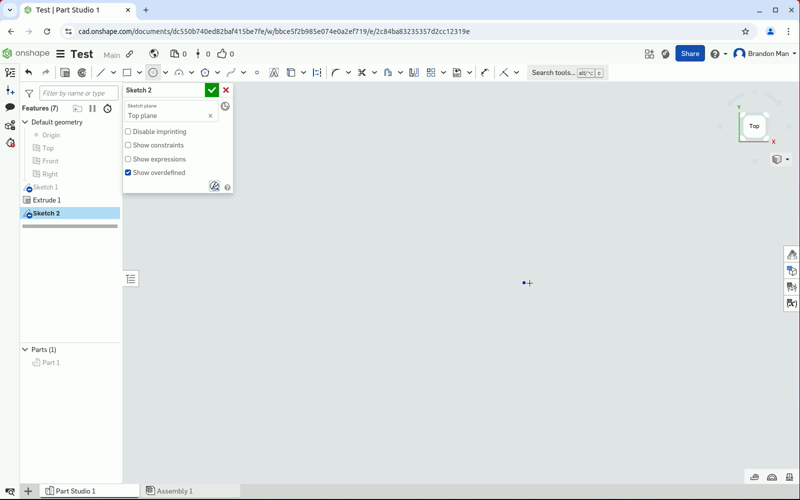
click(529, 282)
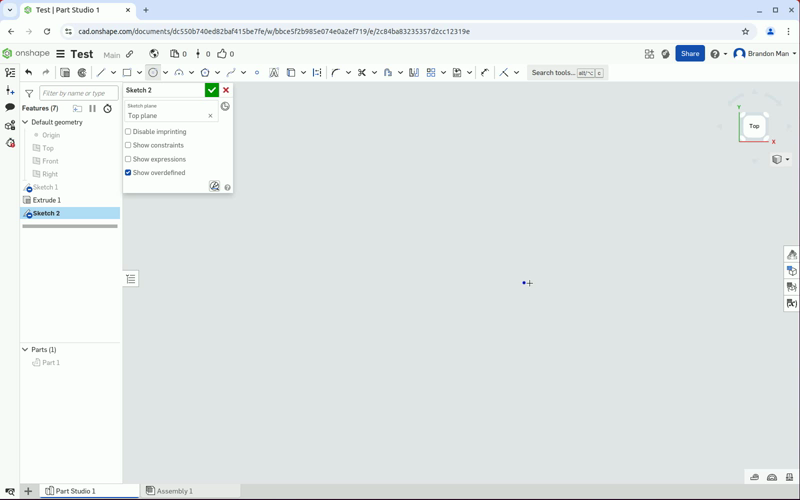
scroll(-6)
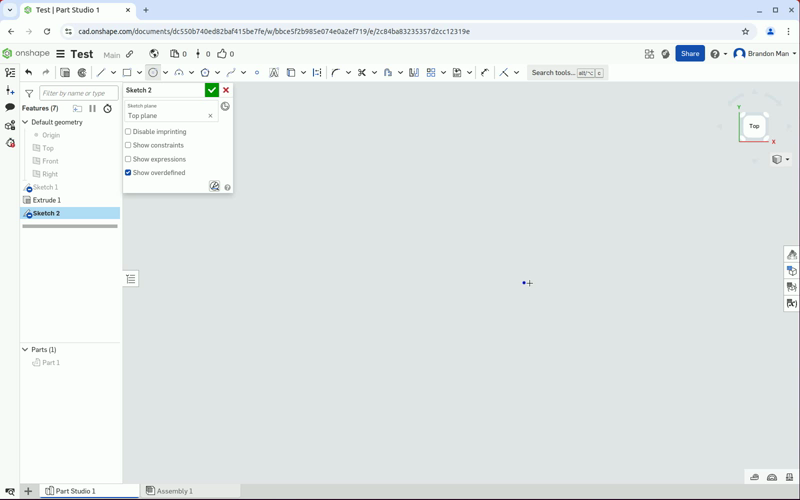
scroll(-6)
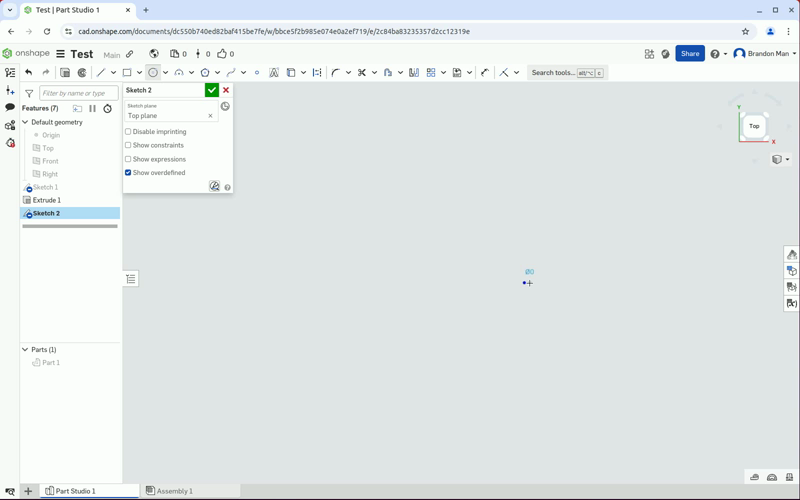
scroll(-6)
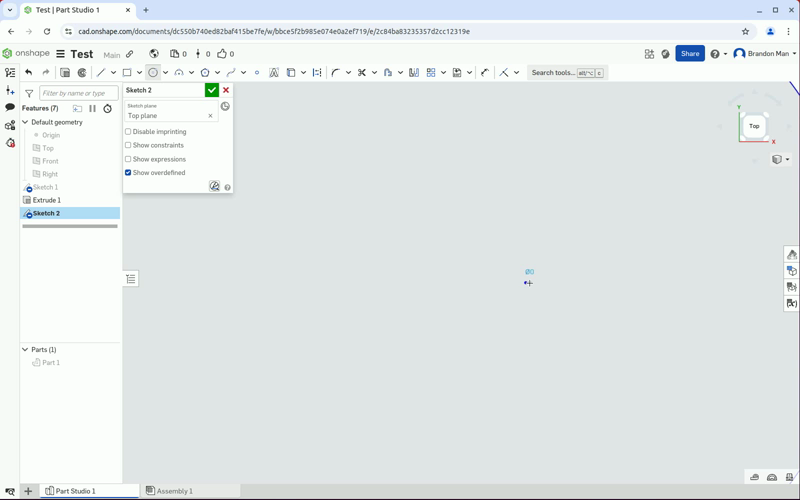
scroll(-6)
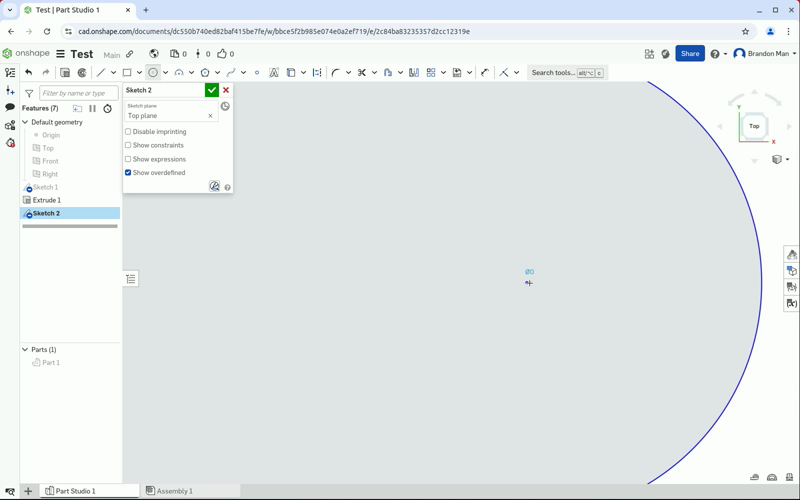
scroll(-6)
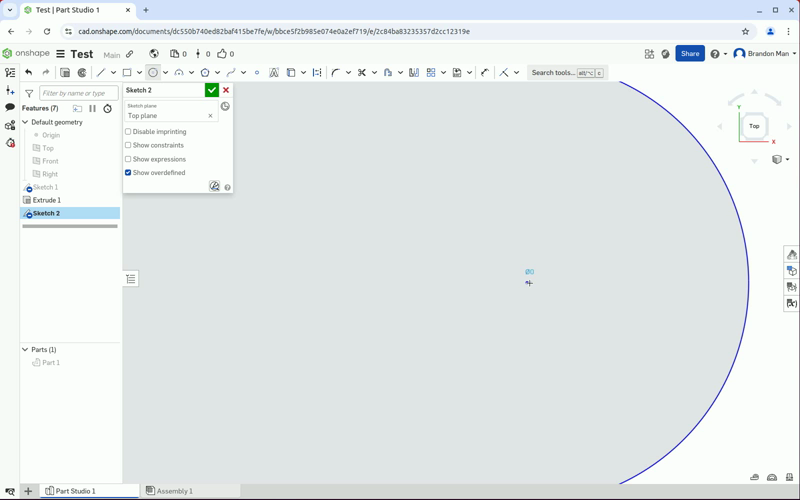
scroll(-6)
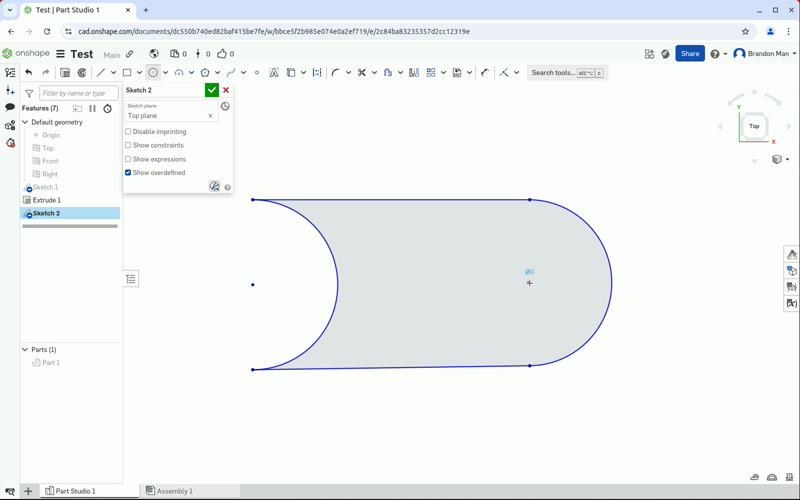
scroll(-6)
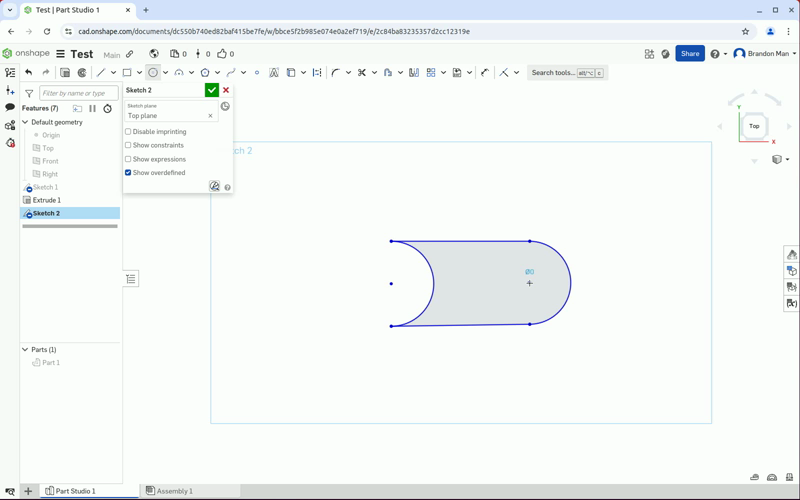
key_up(shift)
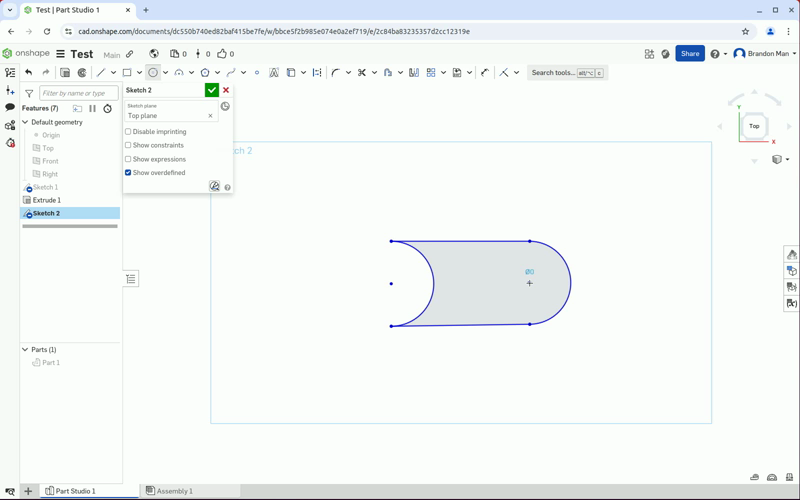
mouse_move(554, 282)
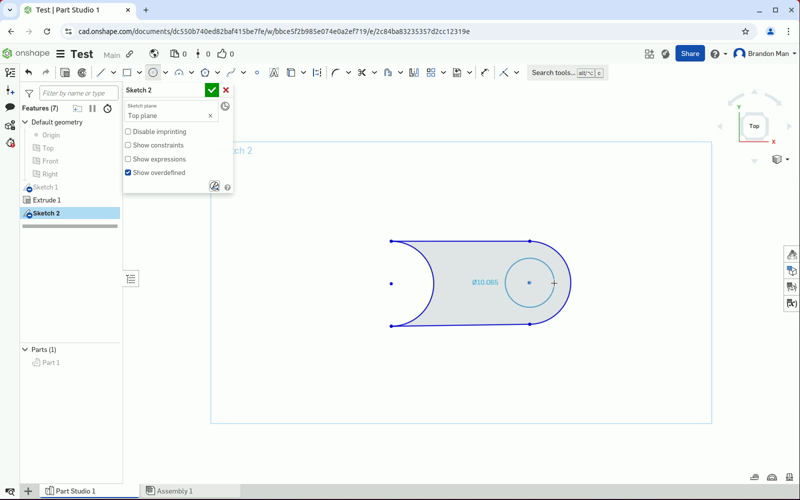
click(554, 282)
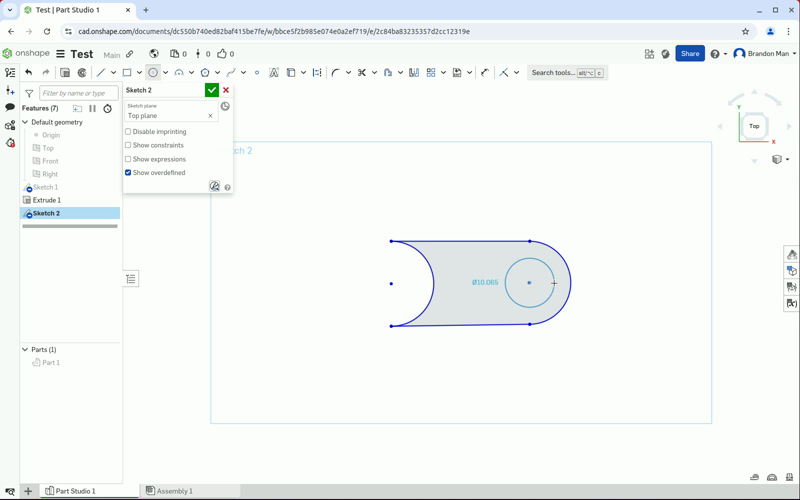
key(esc)
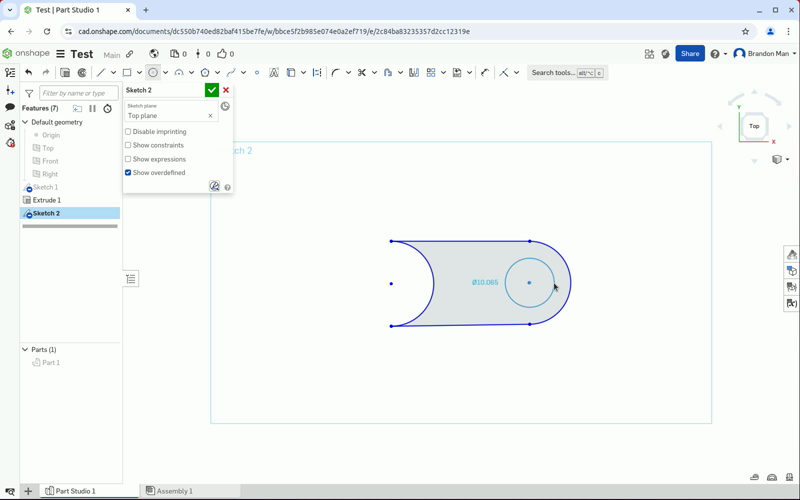
mouse_move(484, 292)
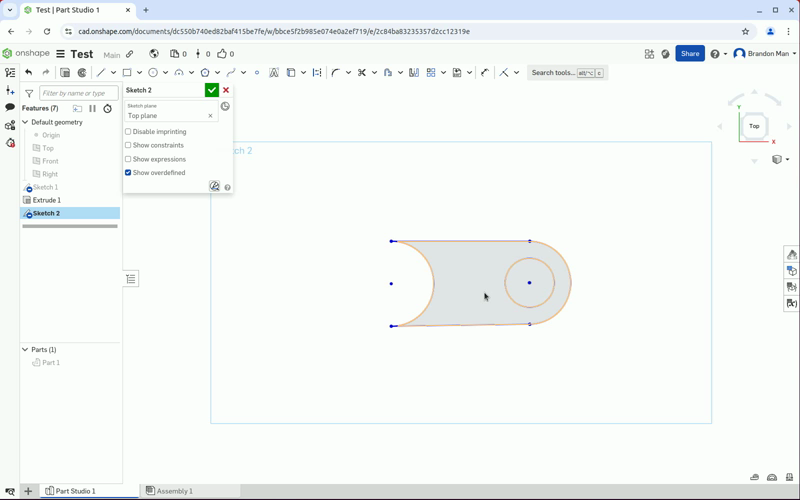
click(484, 292)
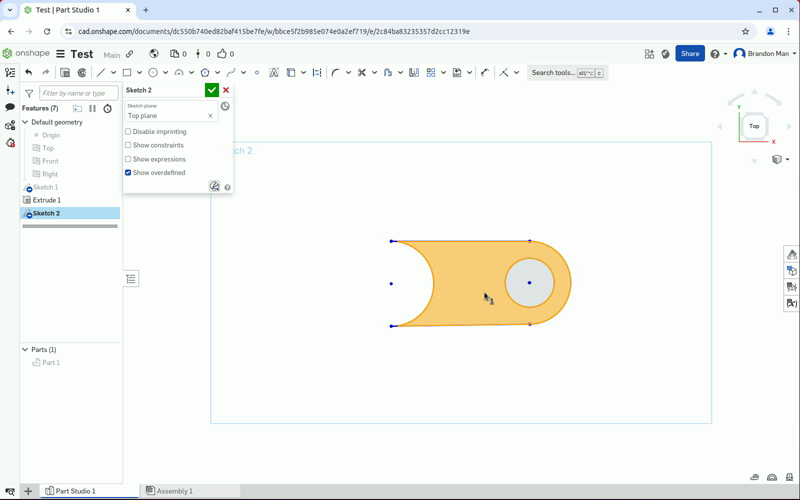
mouse_move(73, 352)
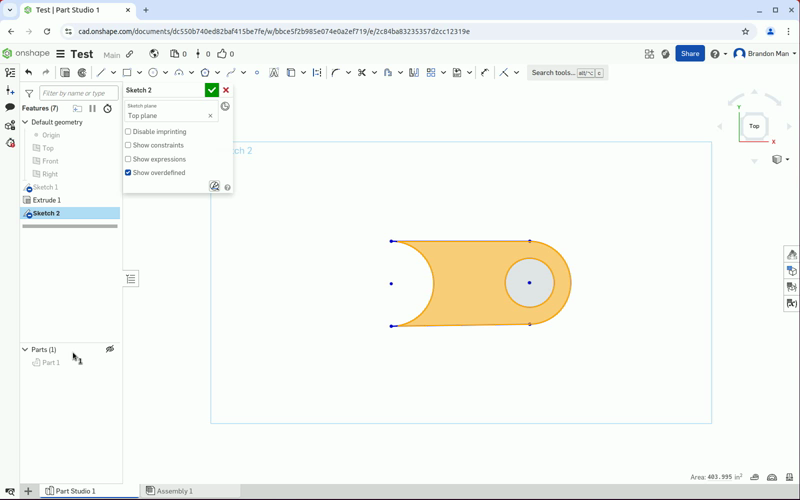
key(shift+y)
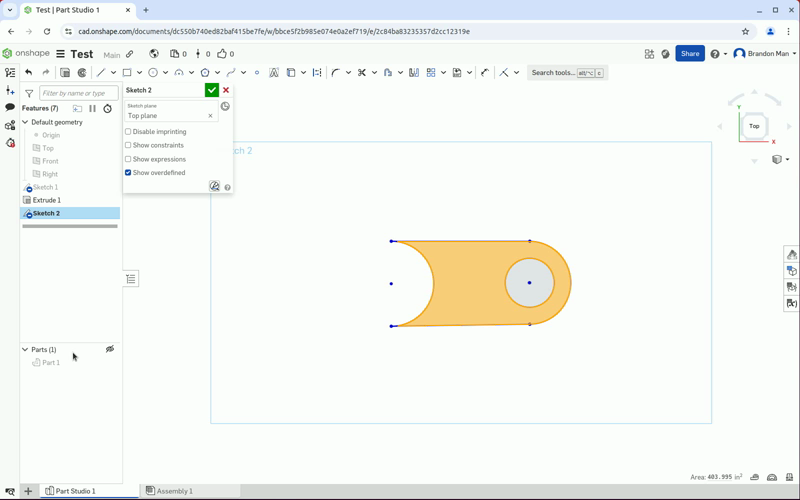
key(shift+e)
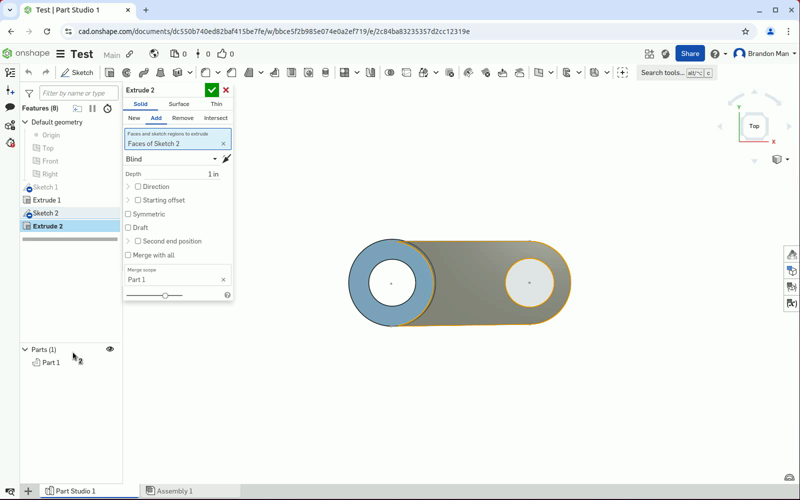
mouse_move(143, 106)
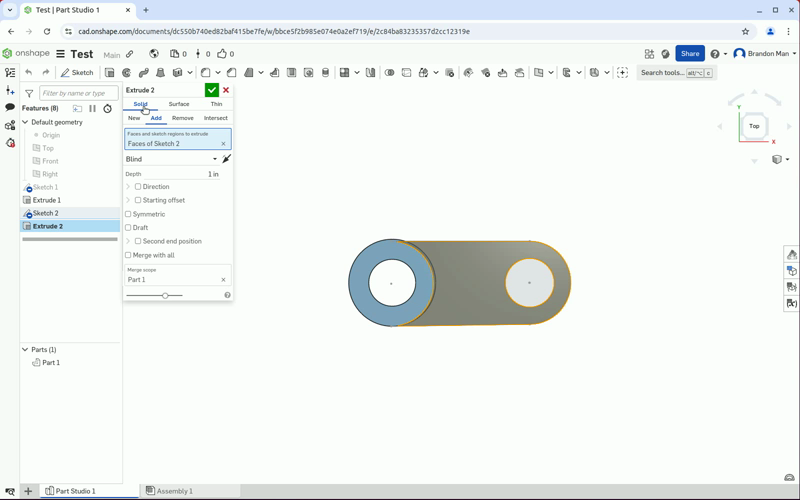
click(143, 106)
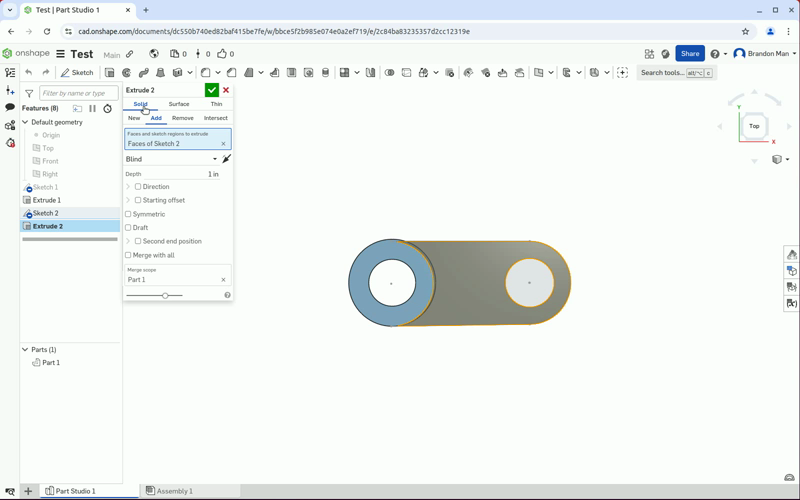
mouse_move(137, 120)
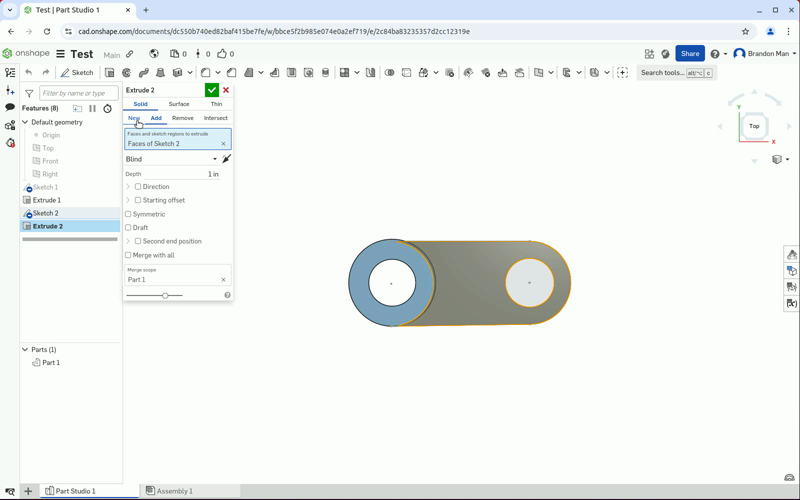
click(137, 120)
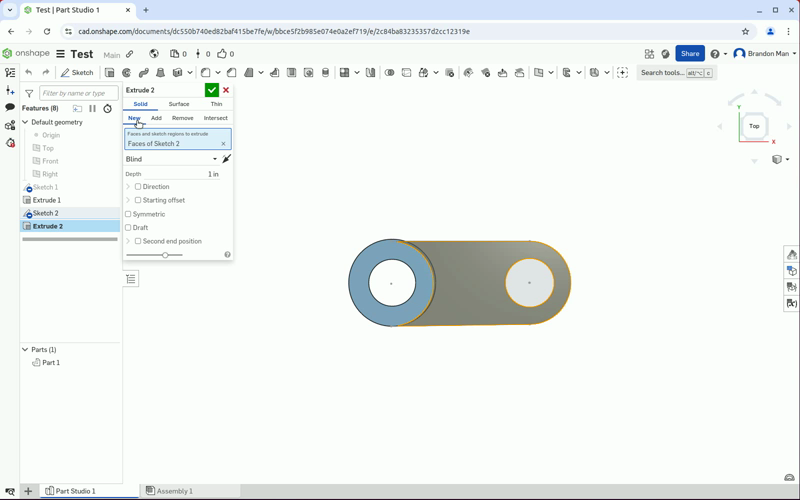
key(tab, 4)
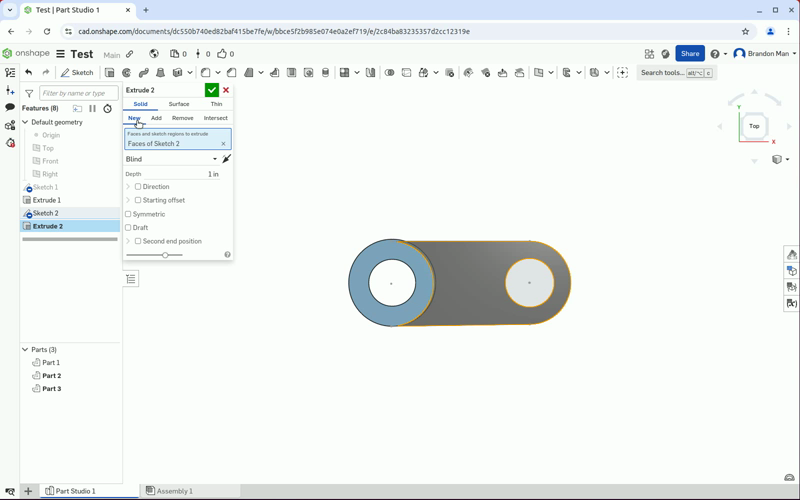
text(7.703)
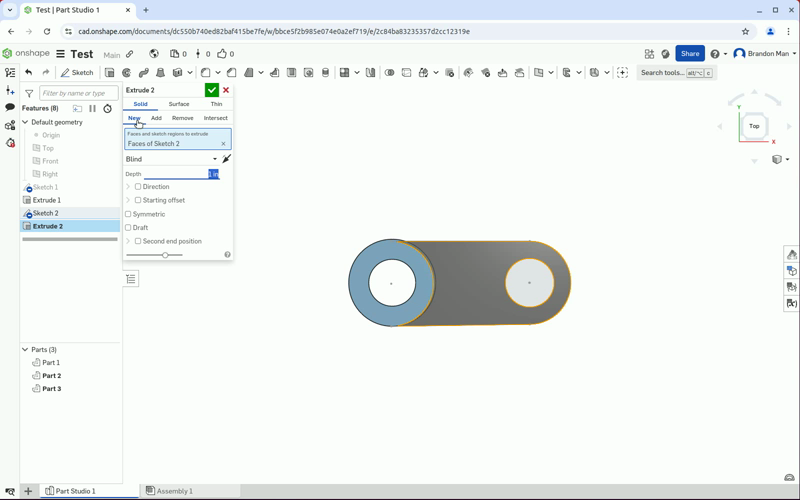
key(enter)
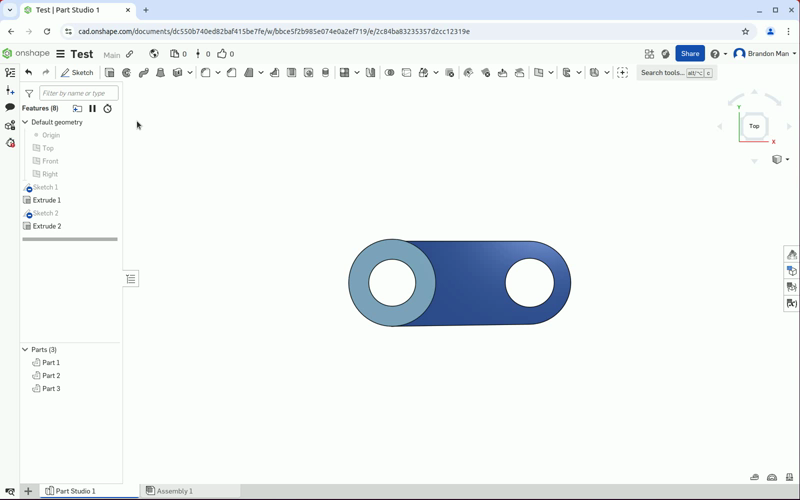
key(shift+h)
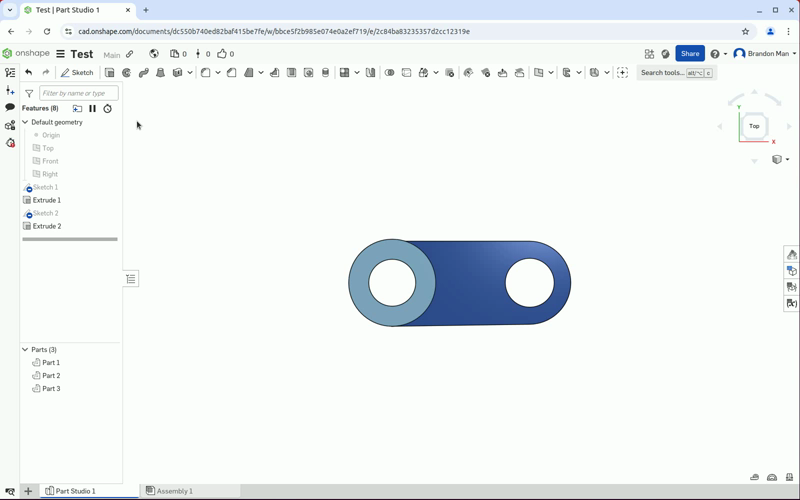
key(shift+h)
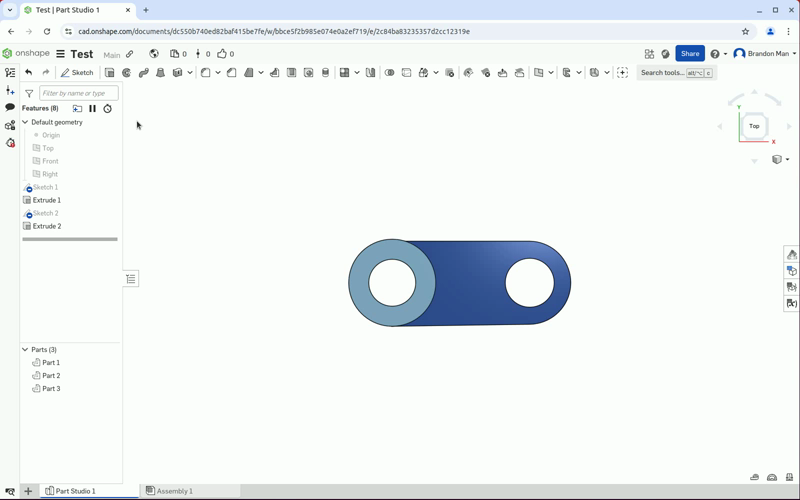
key(shift+7)
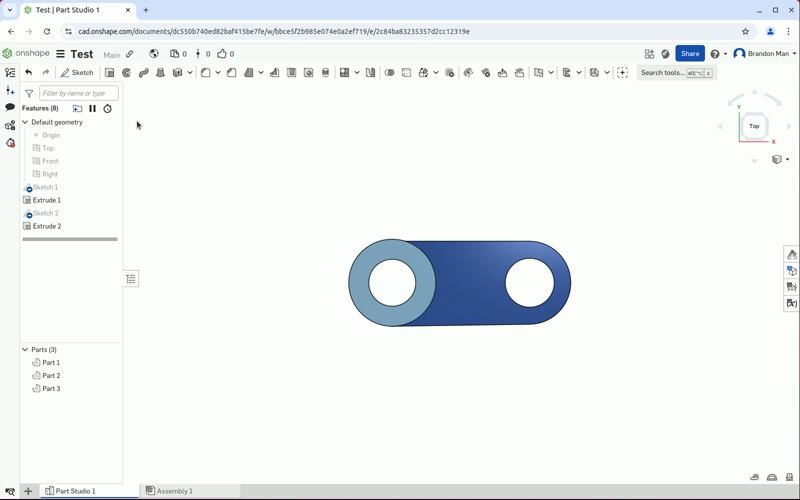
key(up, 3)
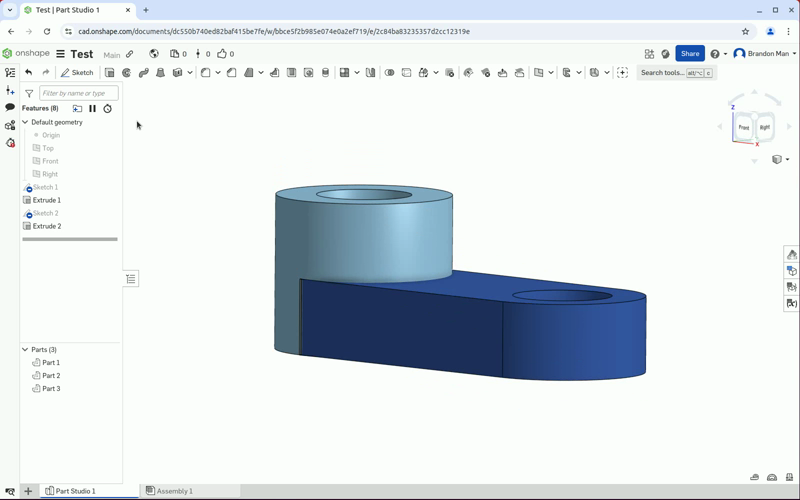
key(left, 3)
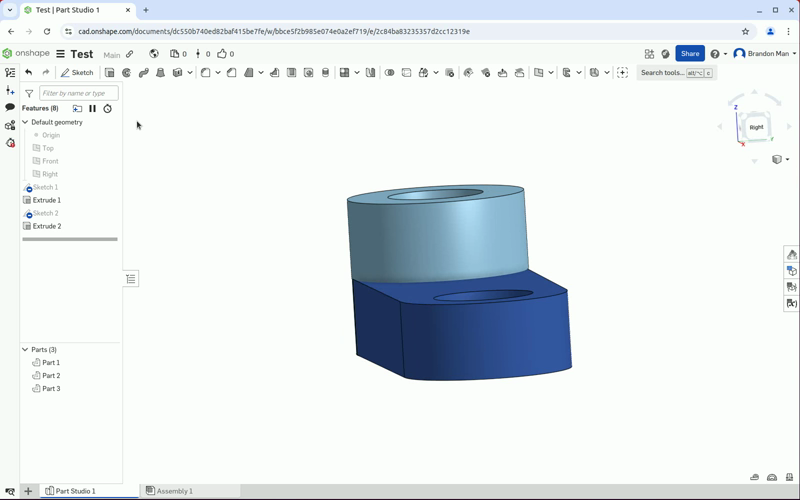
key(right, 3)
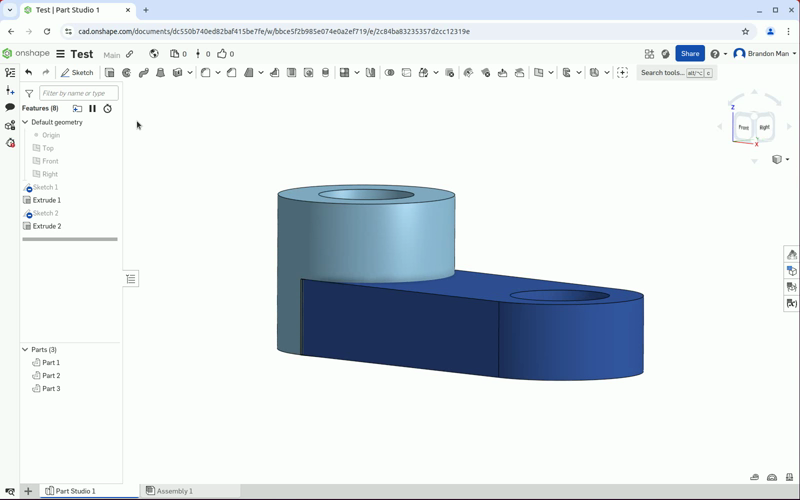
key(down, 3)
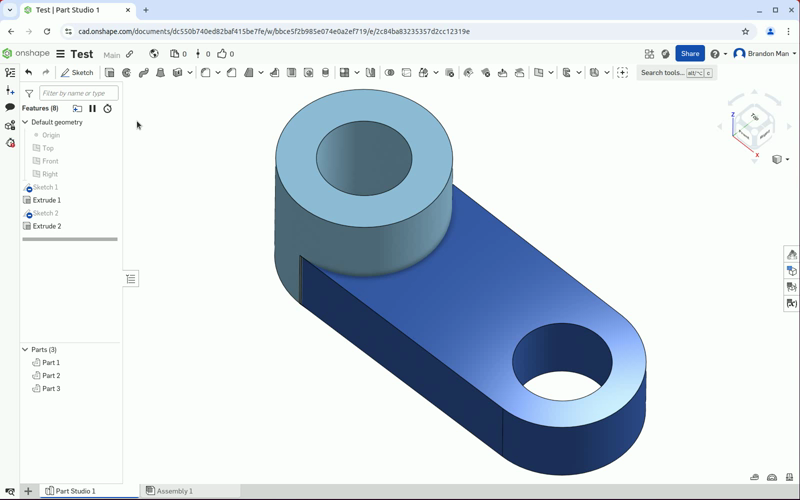
mouse_move(73, 189)
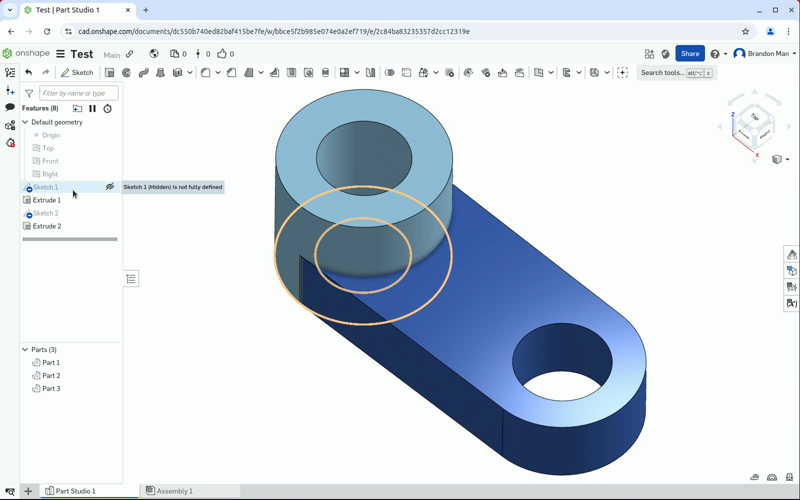
click(73, 189)